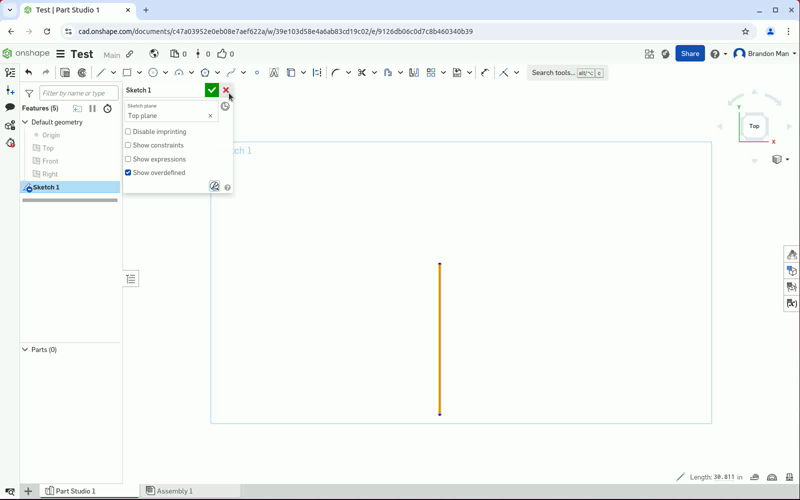
key(shift+h)
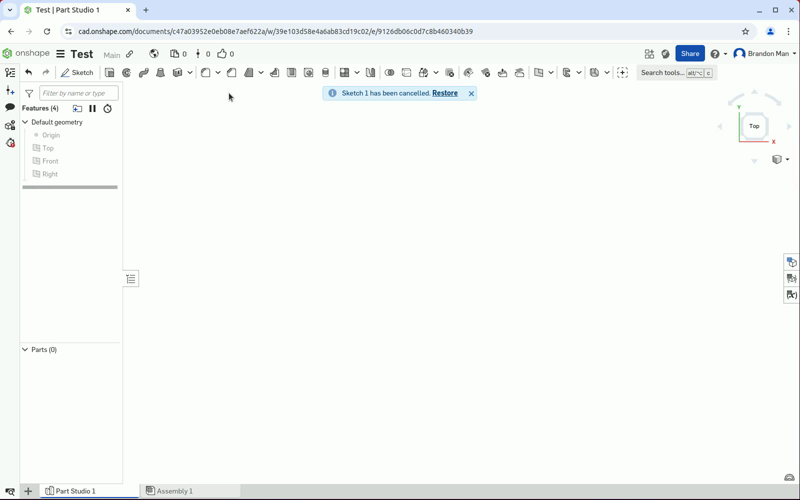
mouse_move(73, 352)
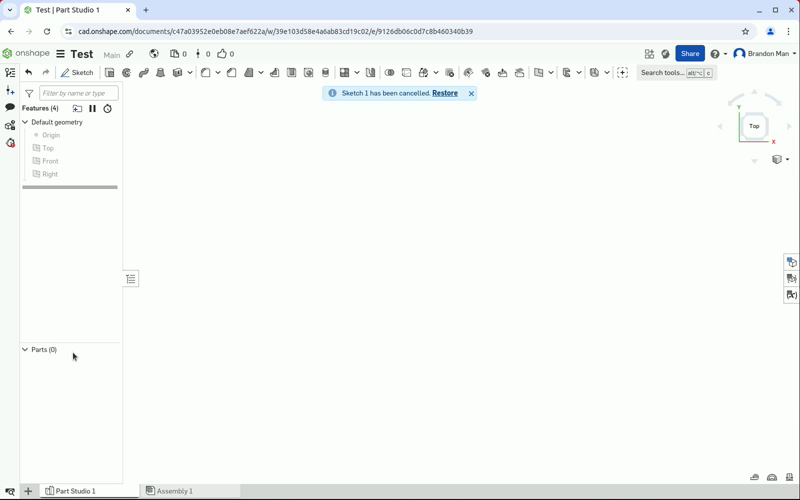
key(y)
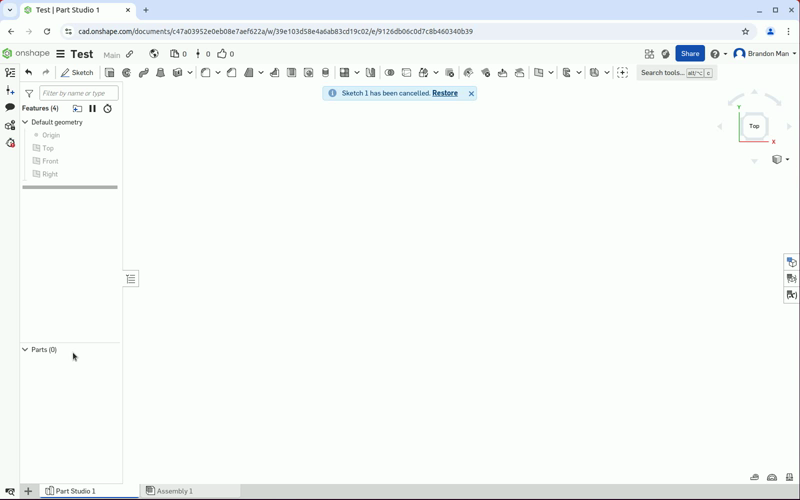
key(shift+p)
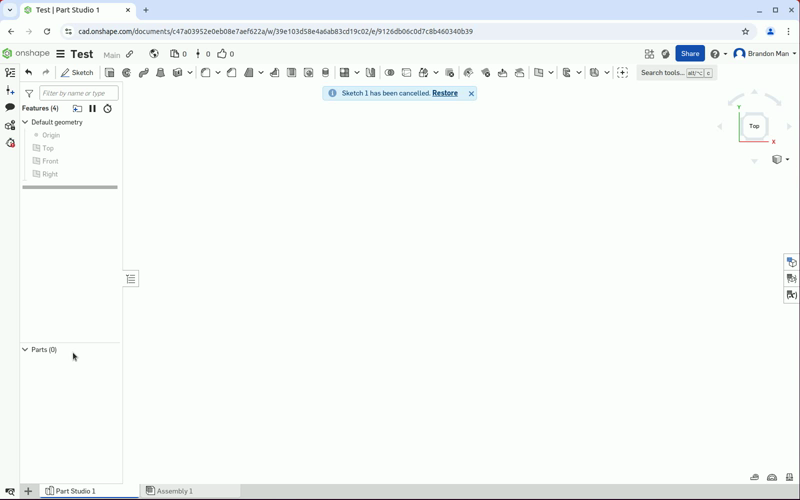
key(space)
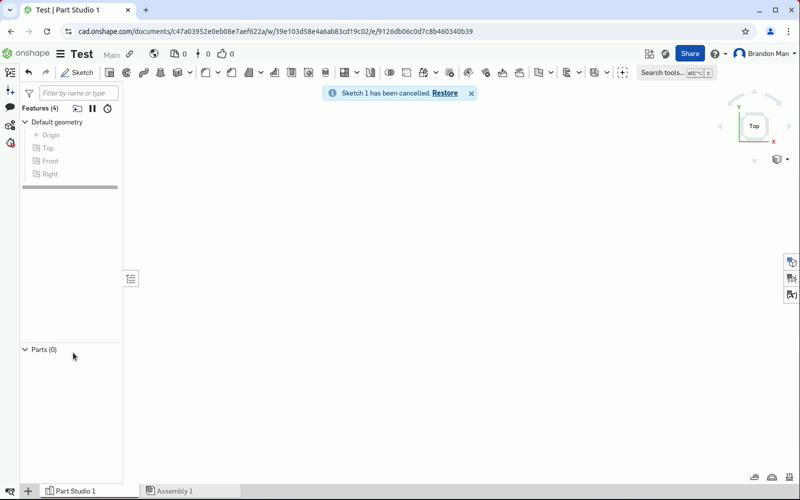
key_down(shift)
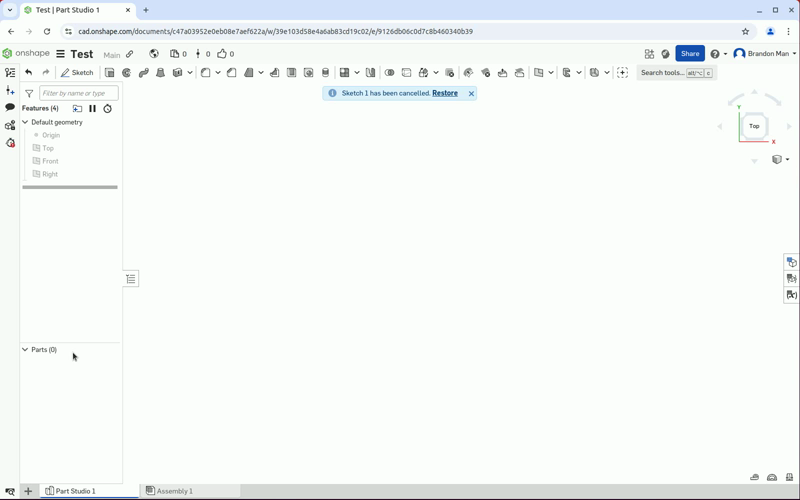
key(up)
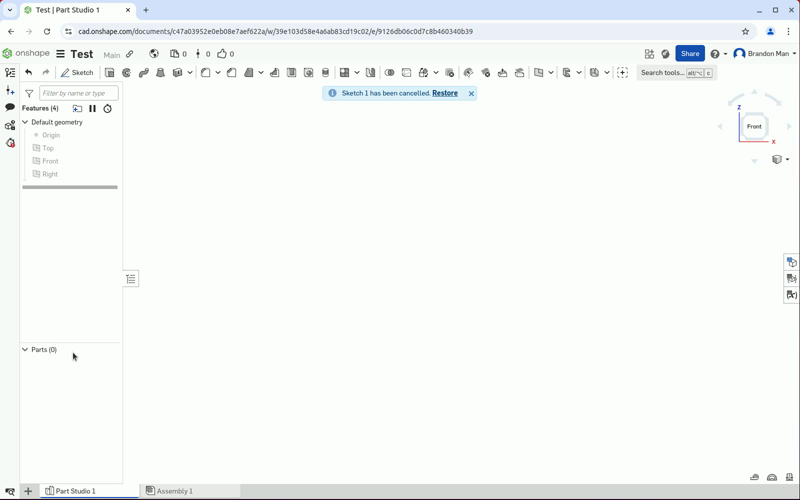
key_up(shift)
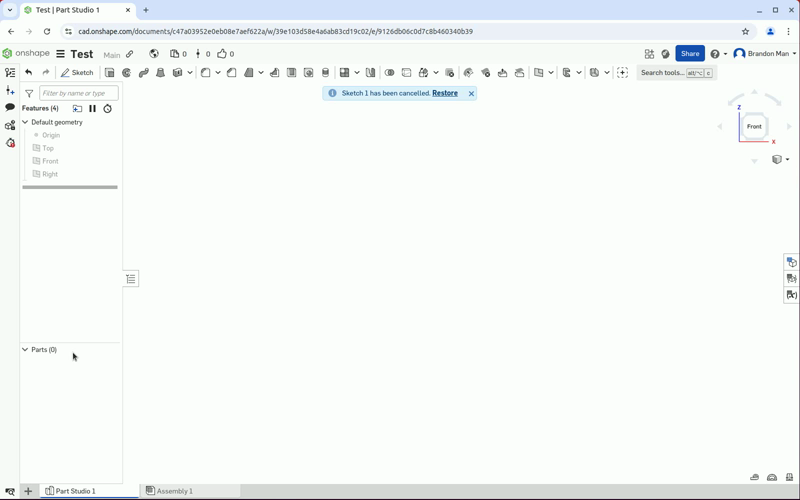
mouse_move(73, 352)
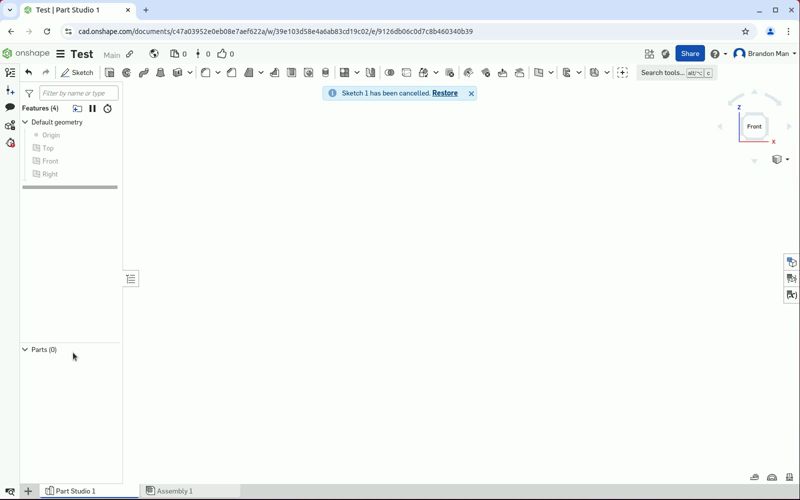
key(shift+y)
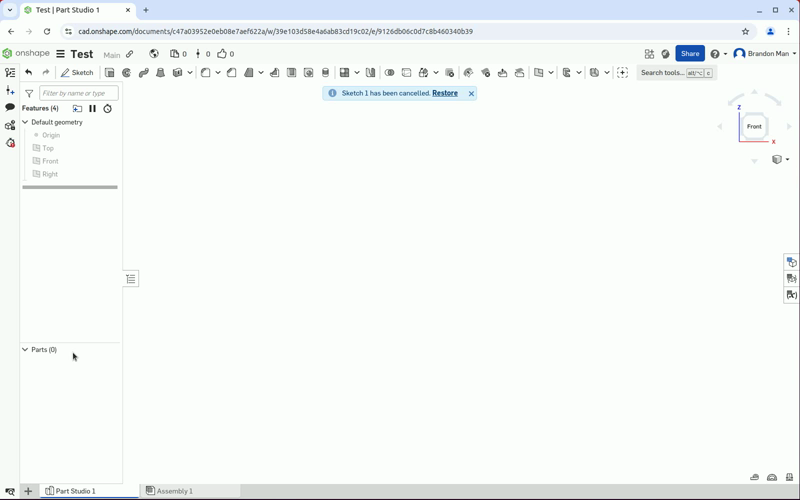
key(shift+s)
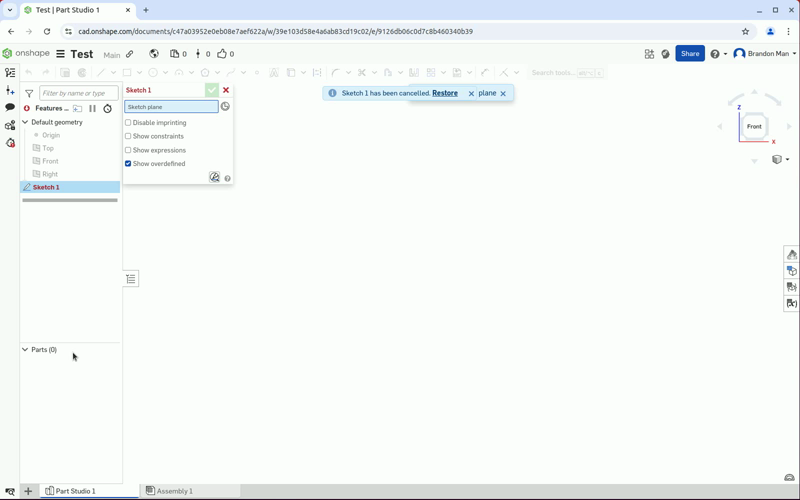
mouse_move(73, 163)
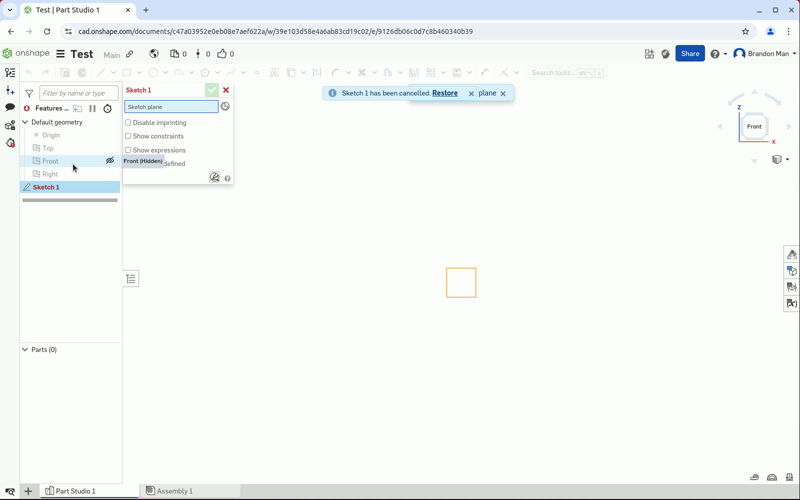
click(73, 163)
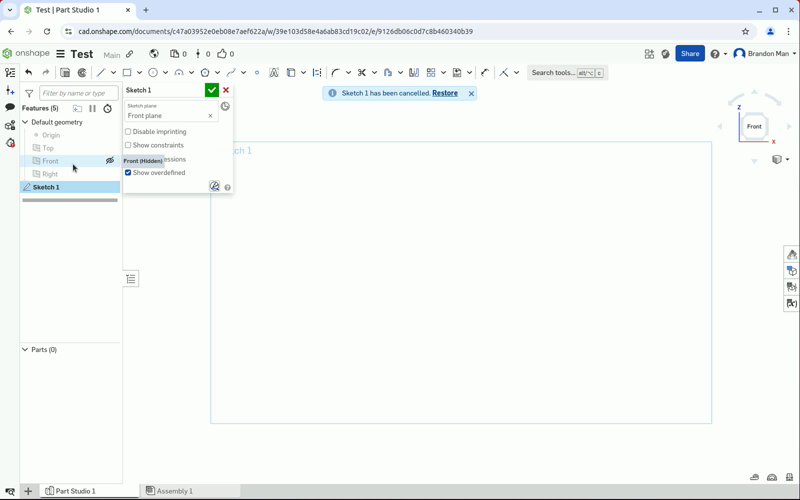
mouse_move(73, 352)
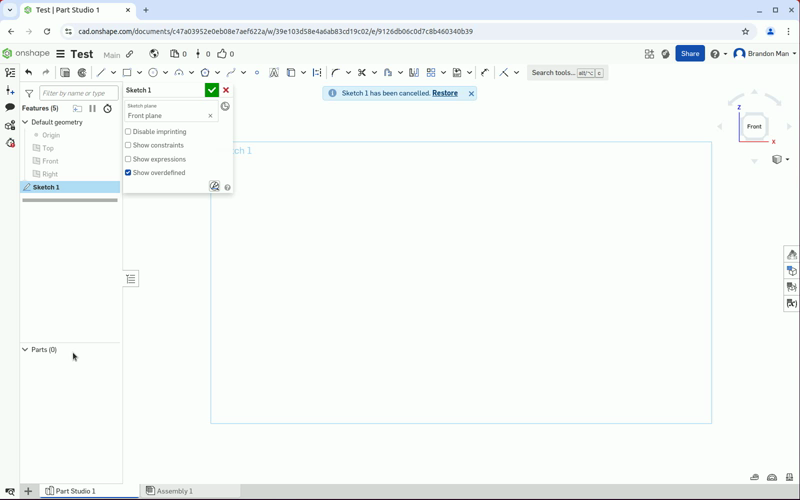
key(y)
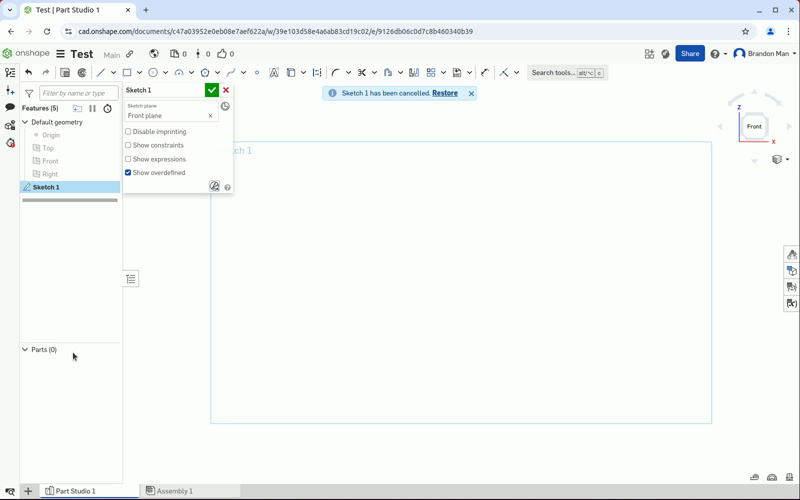
key(l)
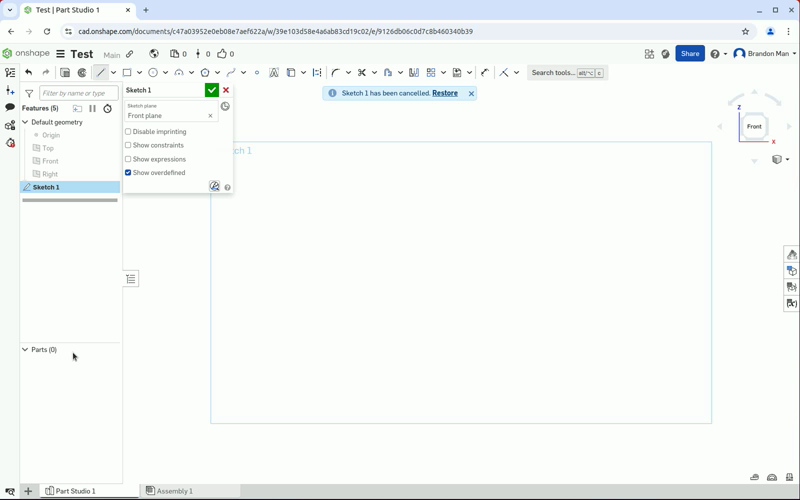
key_down(shift)
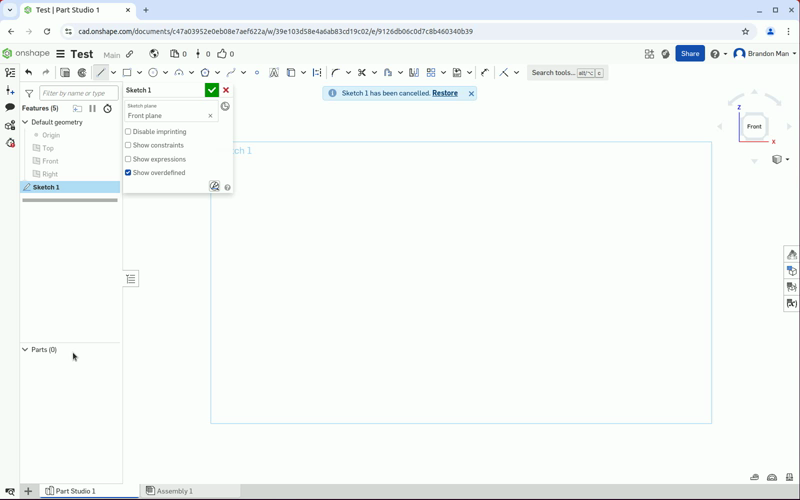
mouse_move(403, 341)
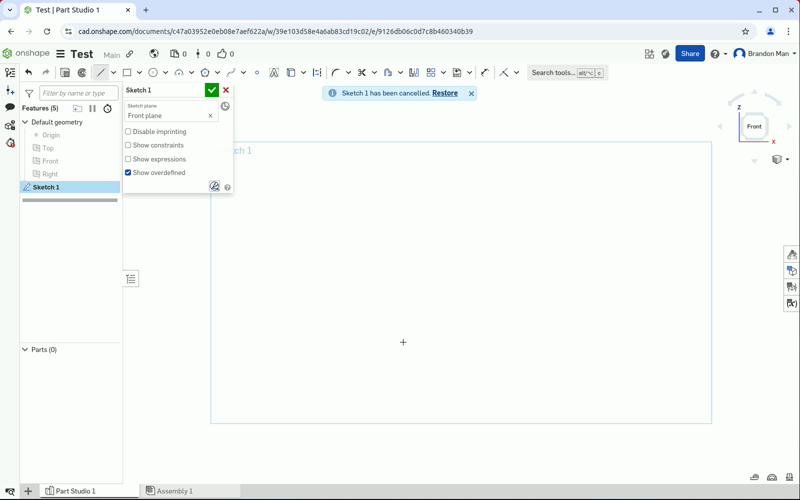
click(403, 341)
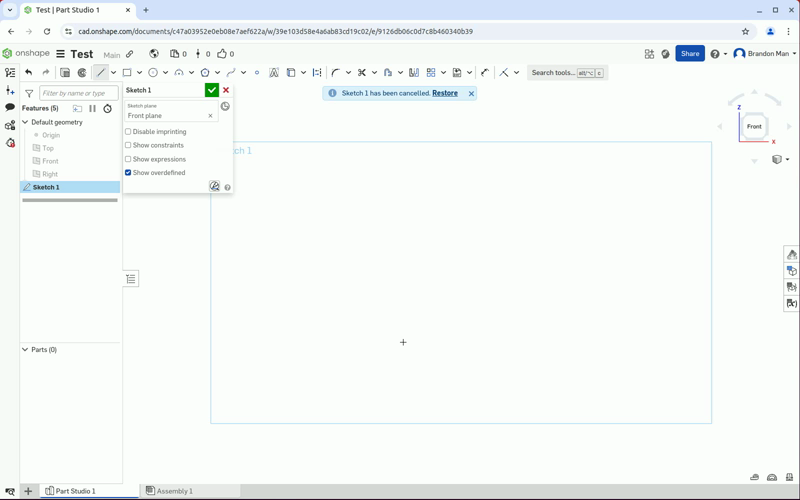
key_up(shift)
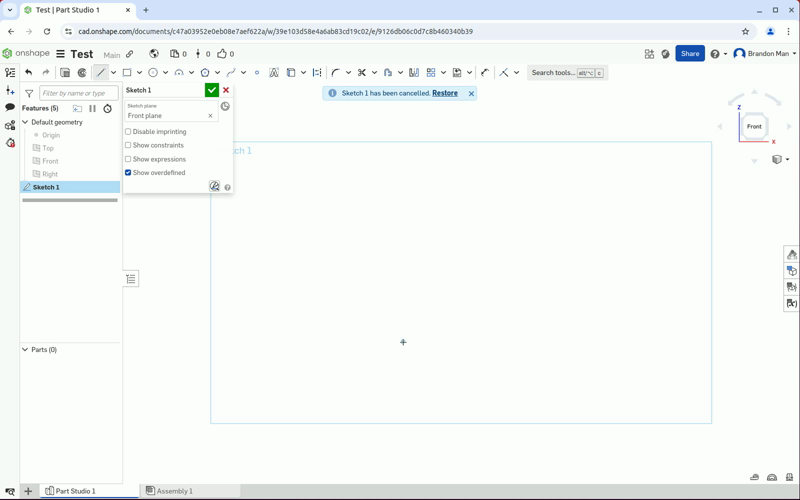
key_down(shift)
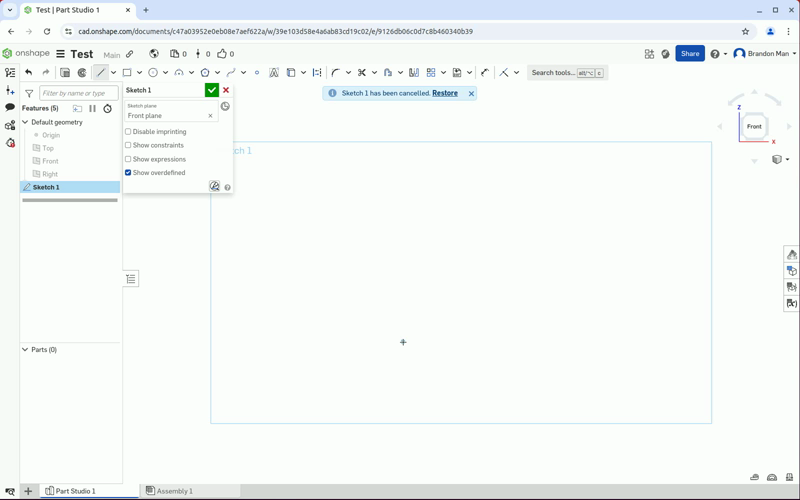
mouse_move(490, 341)
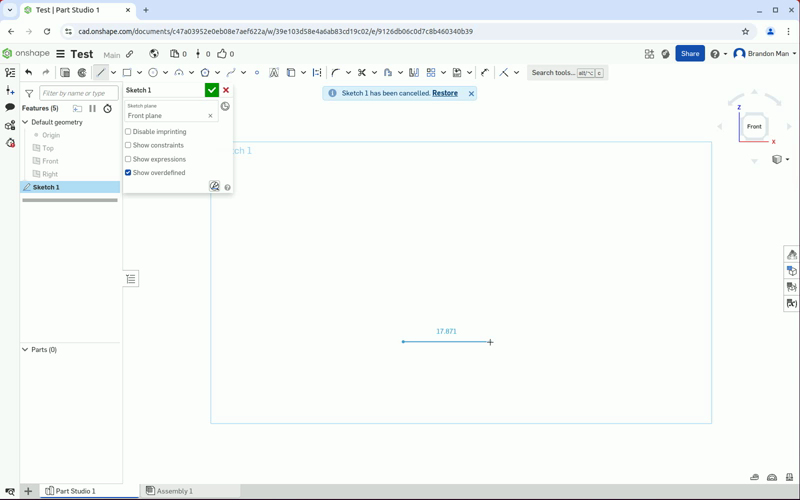
click(490, 341)
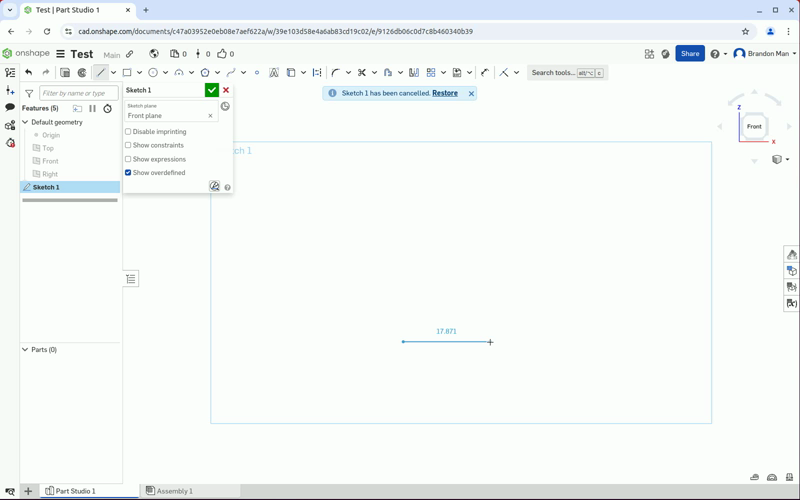
key_up(shift)
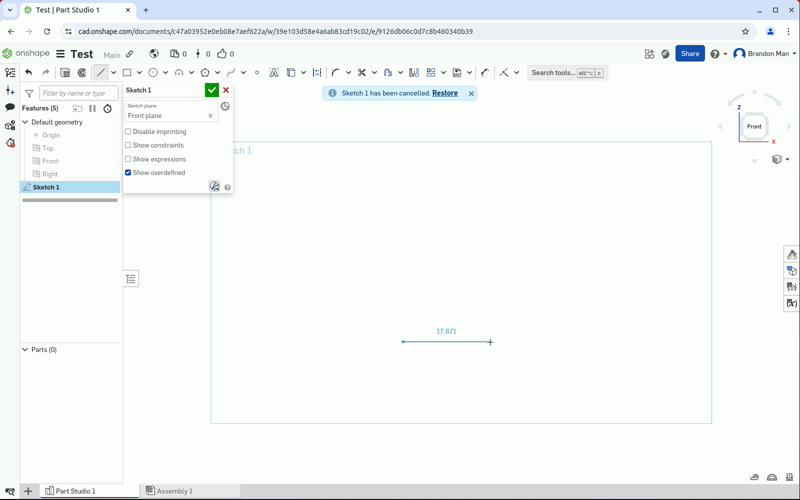
key_down(shift)
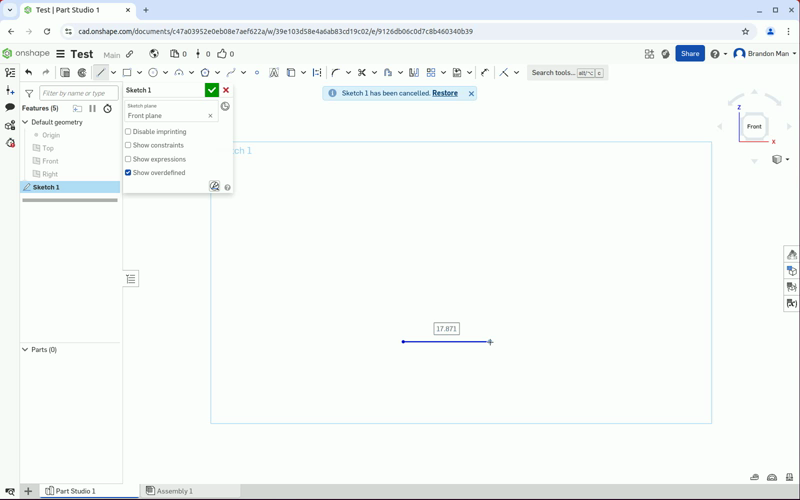
mouse_move(490, 231)
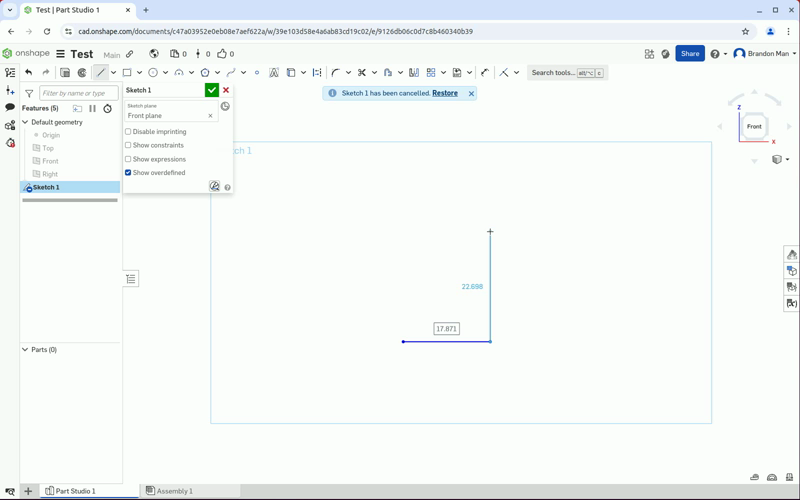
click(490, 231)
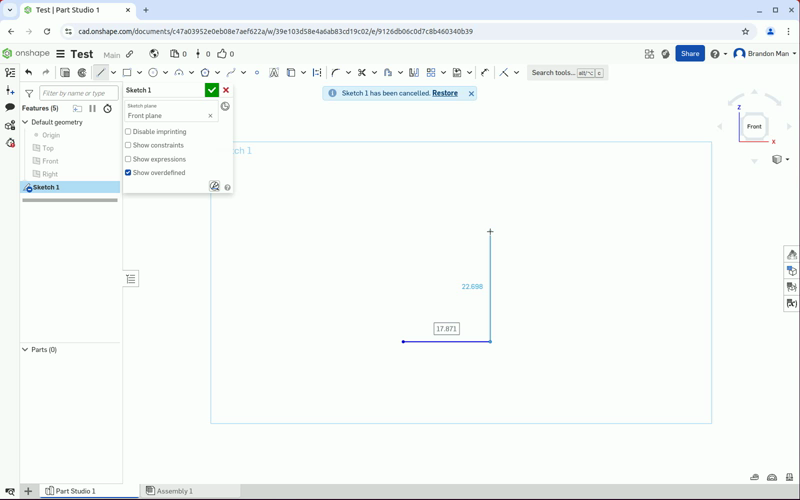
key_up(shift)
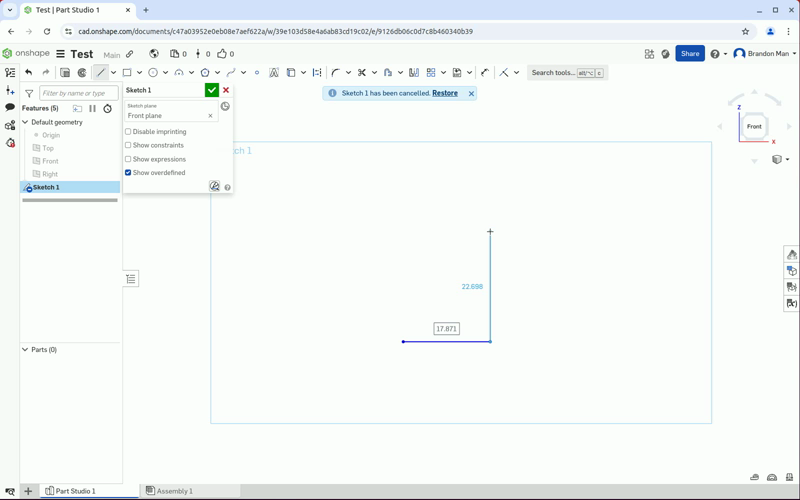
key_down(shift)
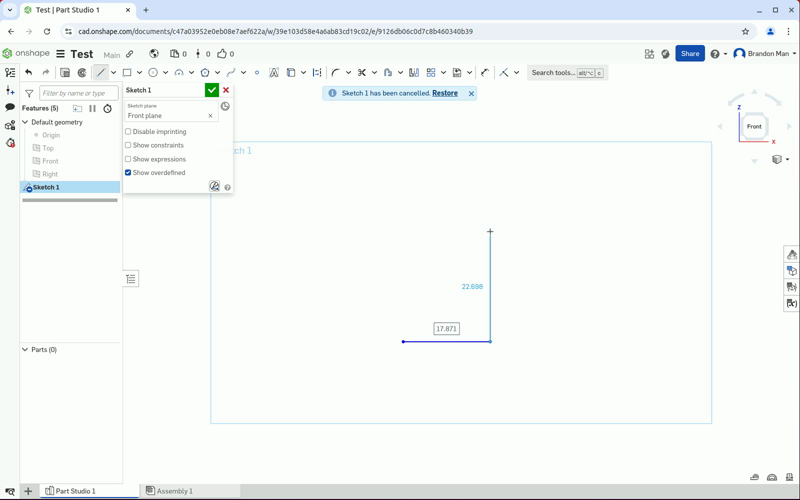
mouse_move(403, 231)
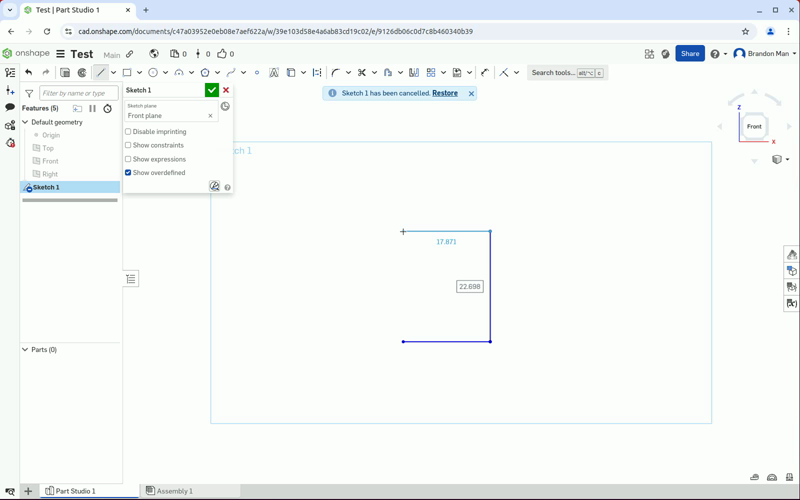
click(403, 231)
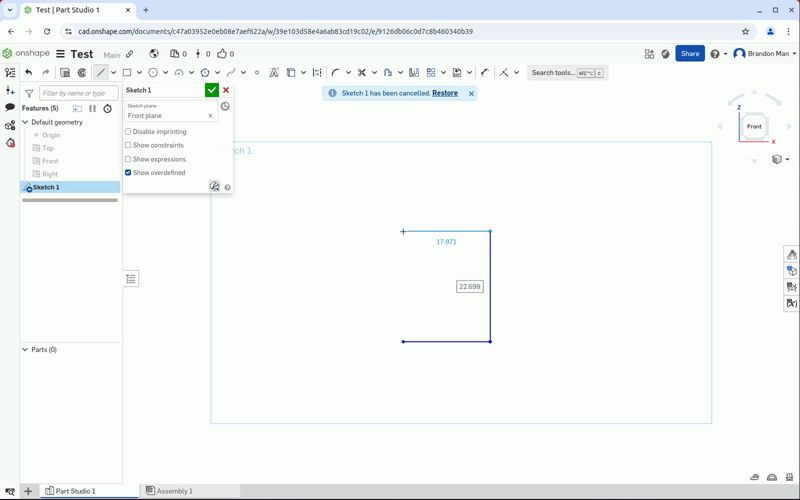
key_up(shift)
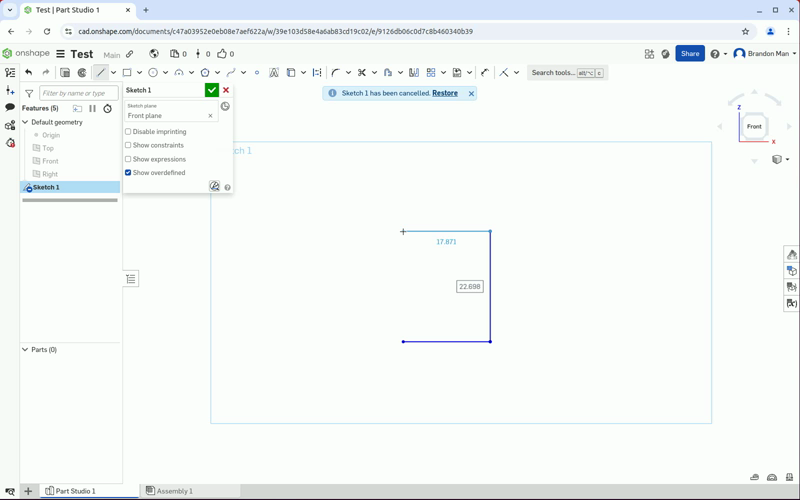
key_down(shift)
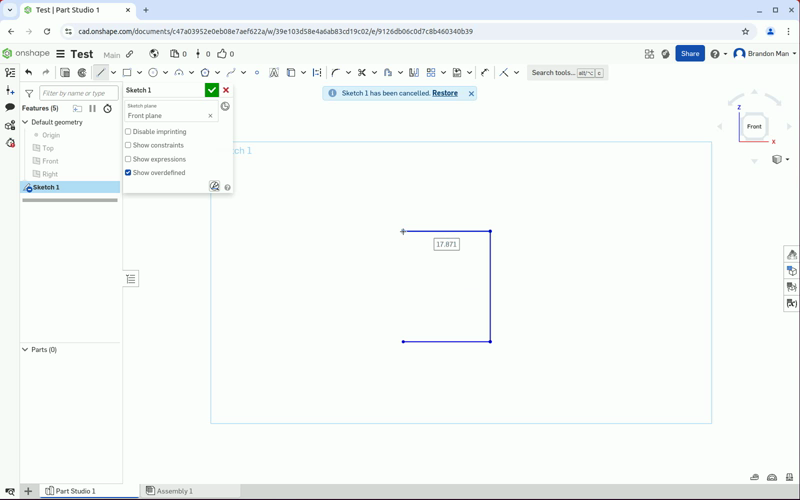
mouse_move(403, 341)
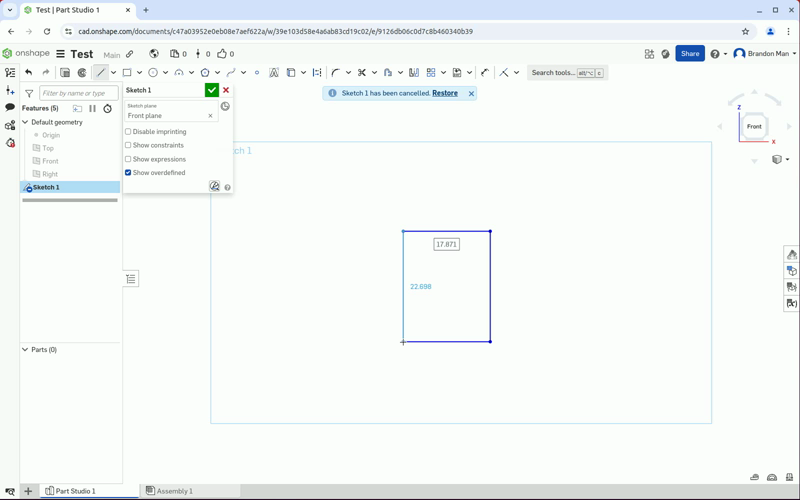
key_up(shift)
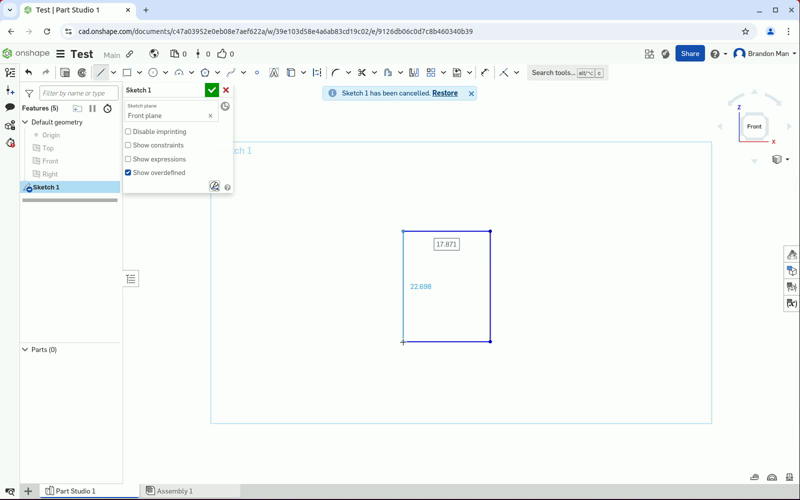
click(403, 341)
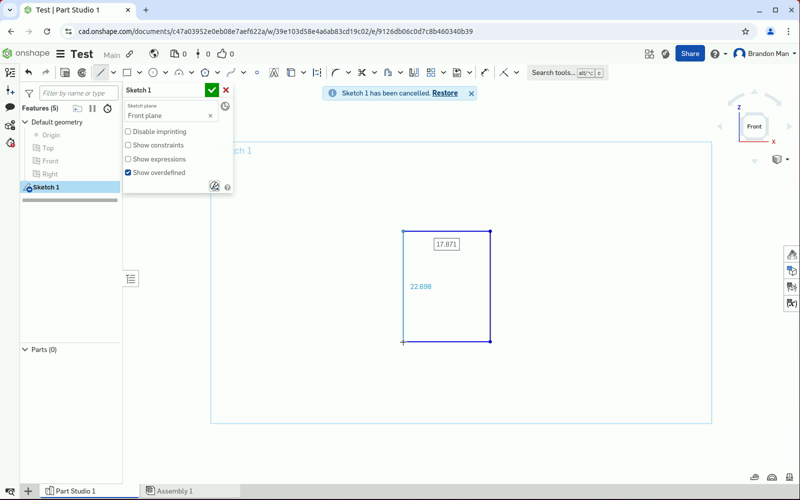
key(esc)
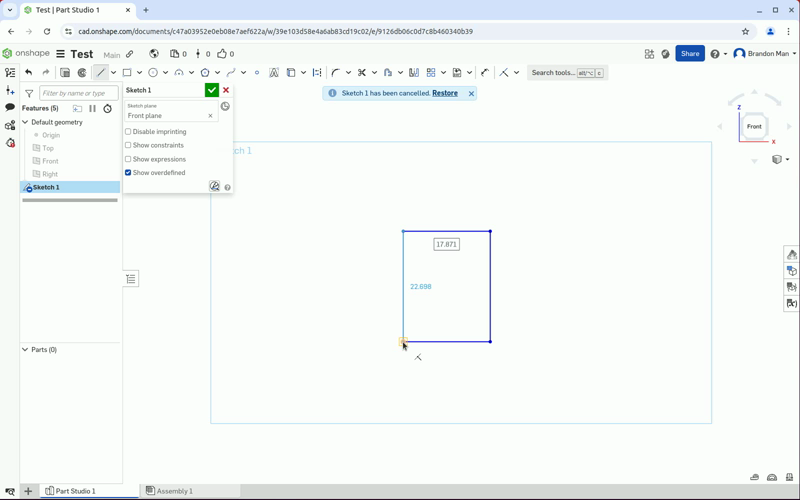
mouse_move(419, 304)
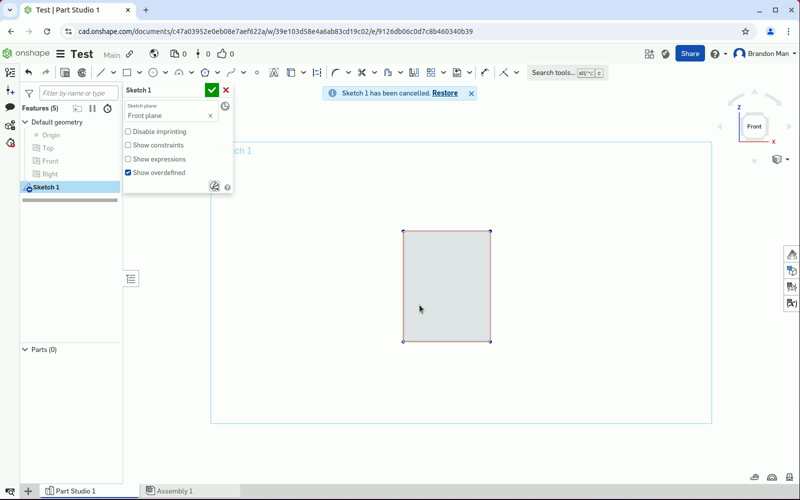
click(419, 304)
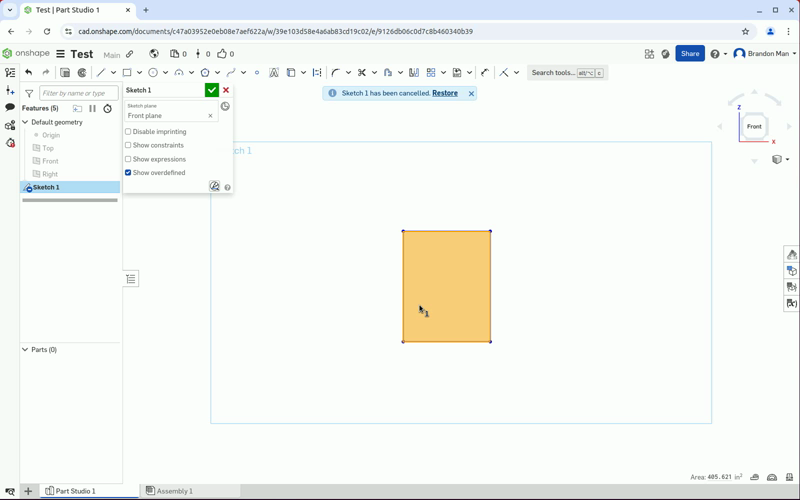
mouse_move(73, 352)
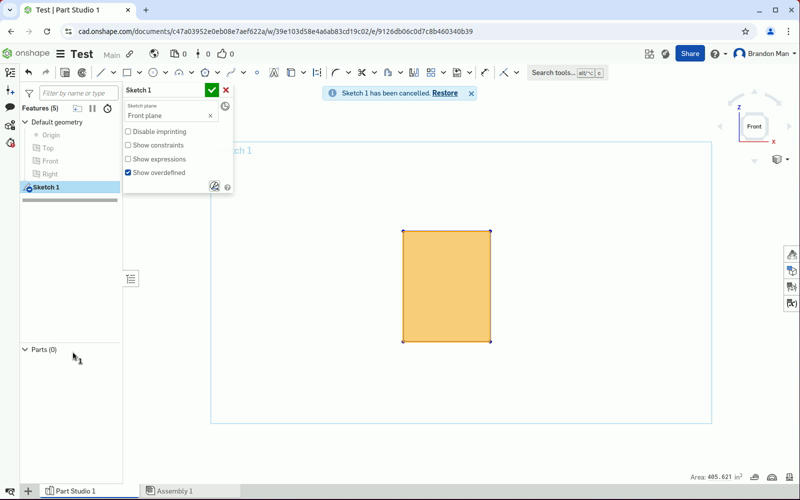
key(shift+y)
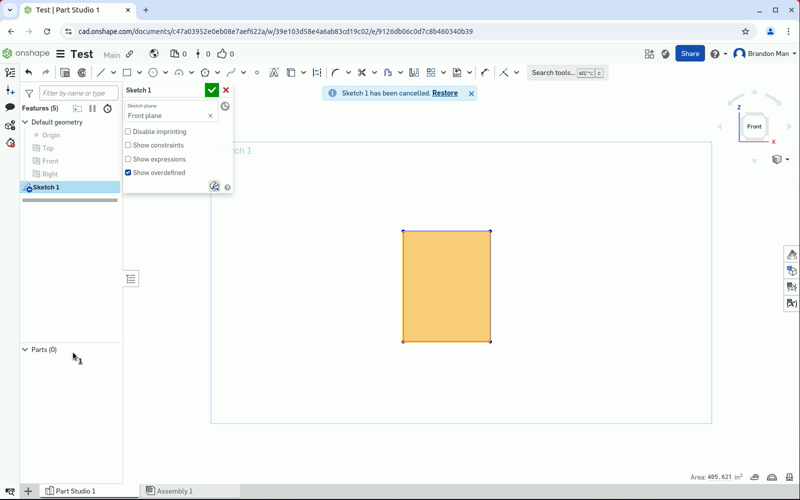
key(shift+e)
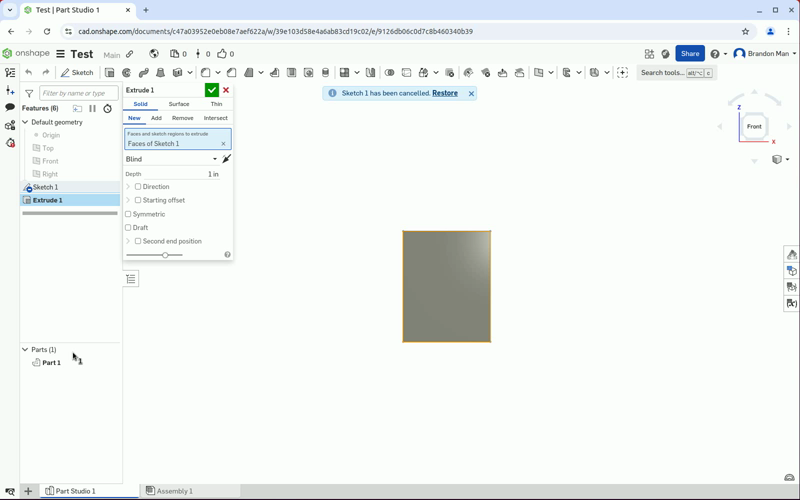
mouse_move(143, 106)
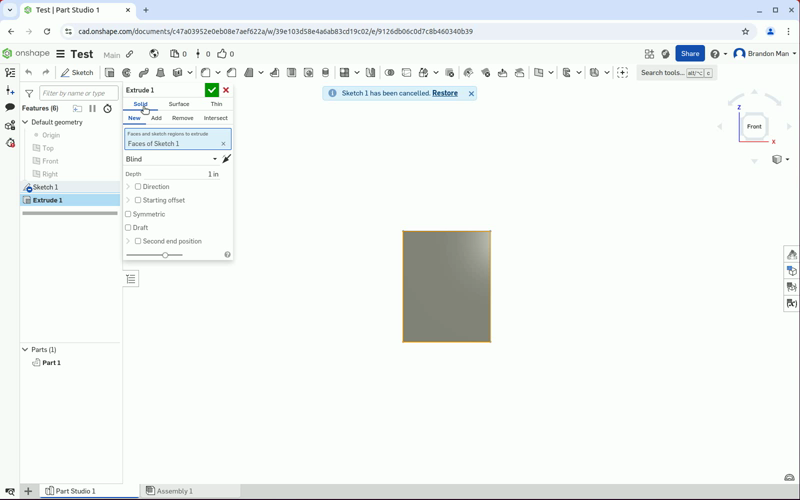
click(143, 106)
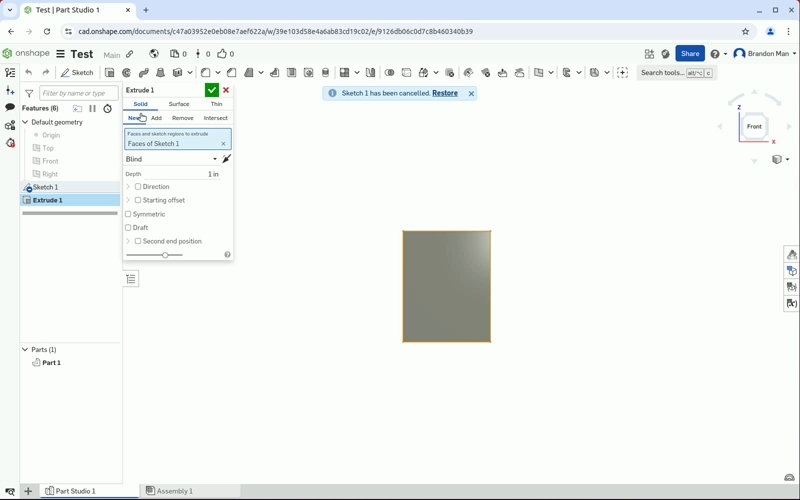
mouse_move(137, 120)
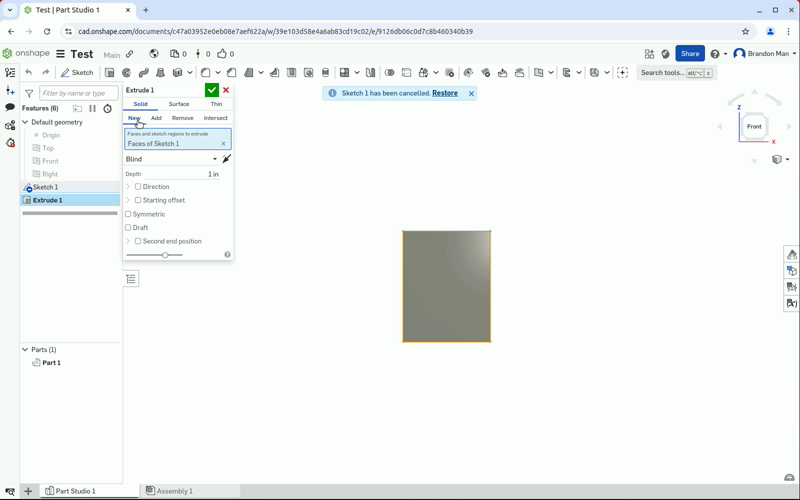
click(137, 120)
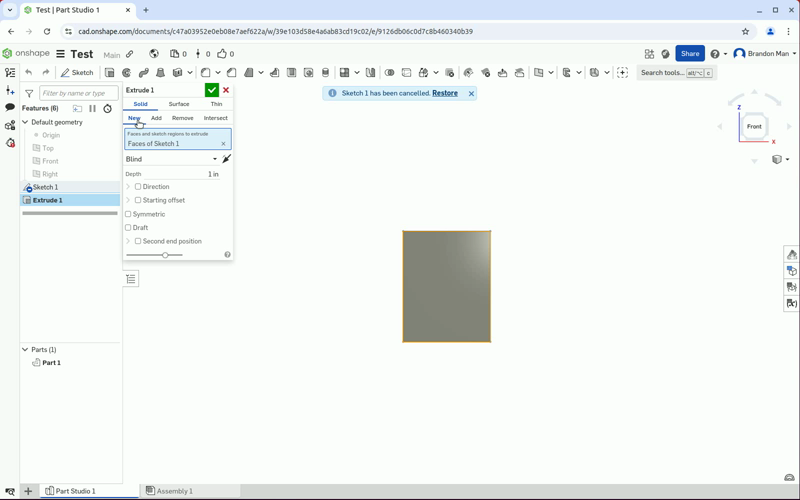
key(tab, 4)
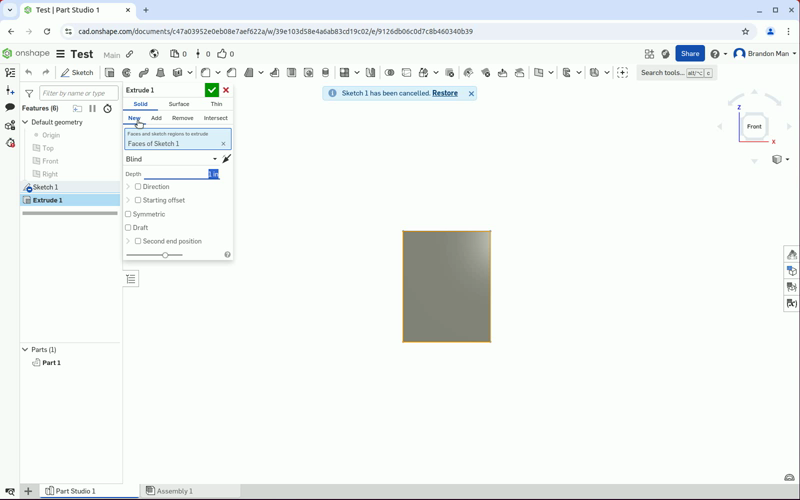
text(4.574)
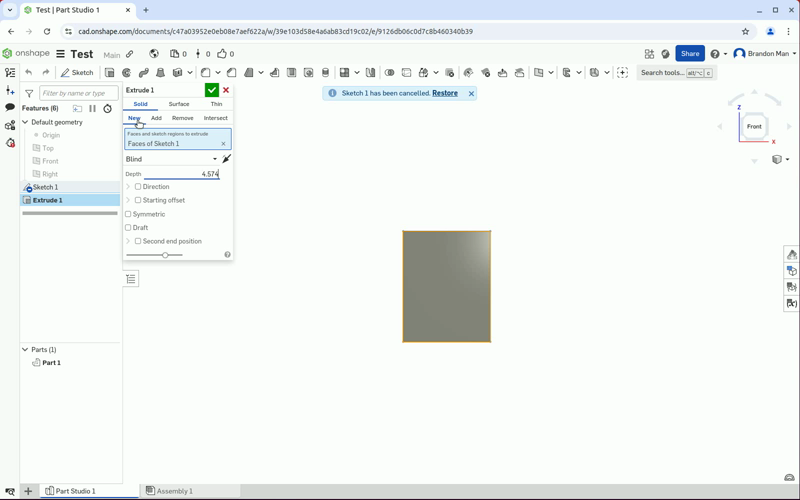
key(enter)
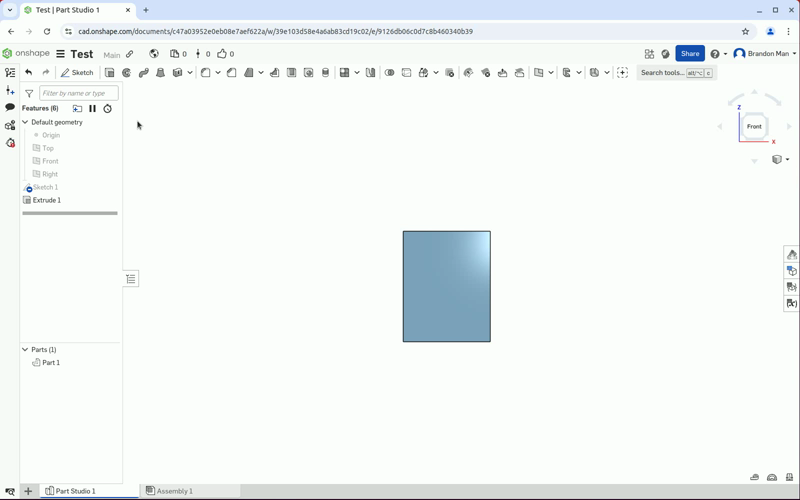
key(shift+h)
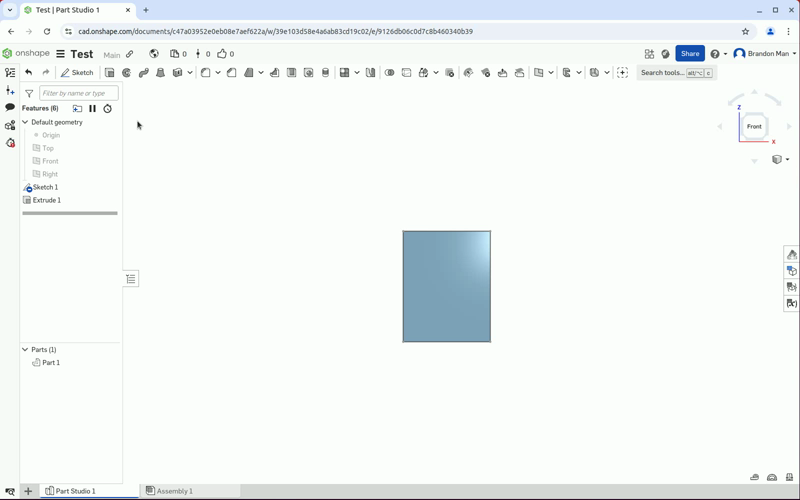
key(shift+h)
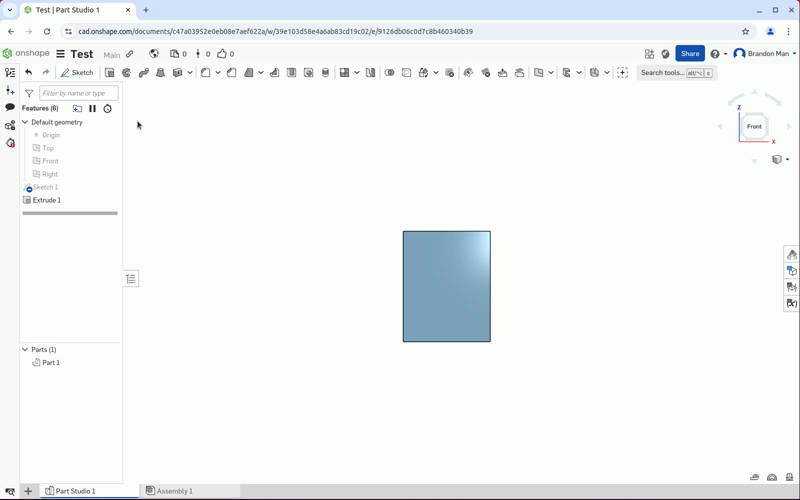
mouse_move(73, 189)
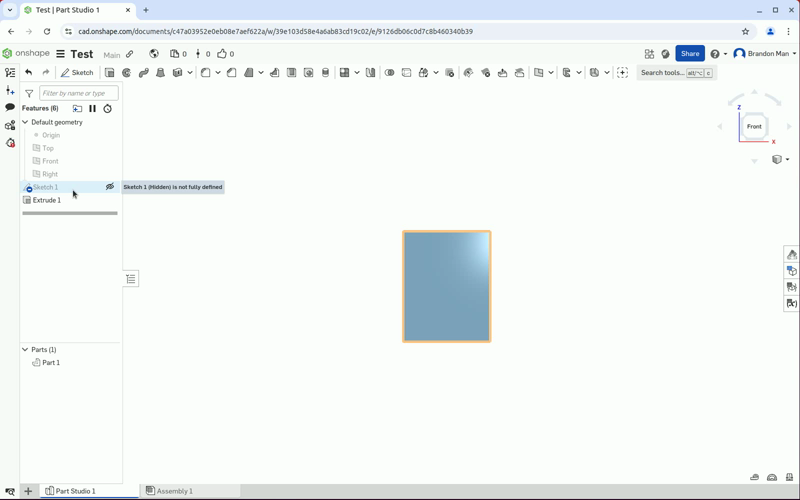
click(73, 189)
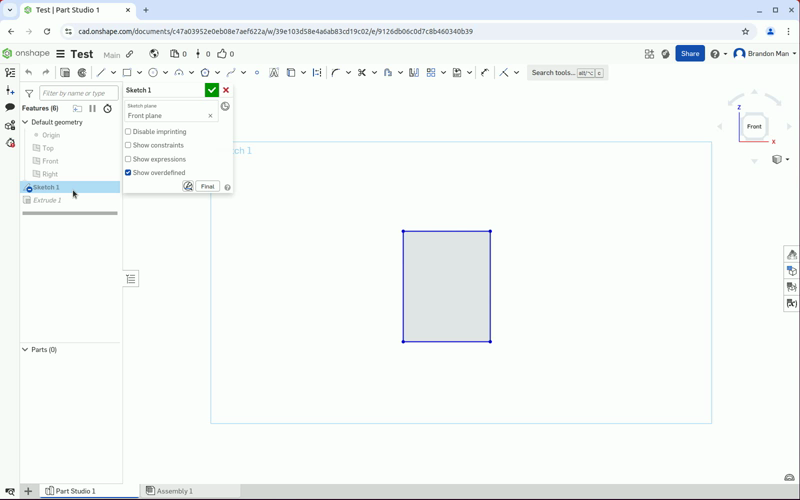
mouse_move(229, 92)
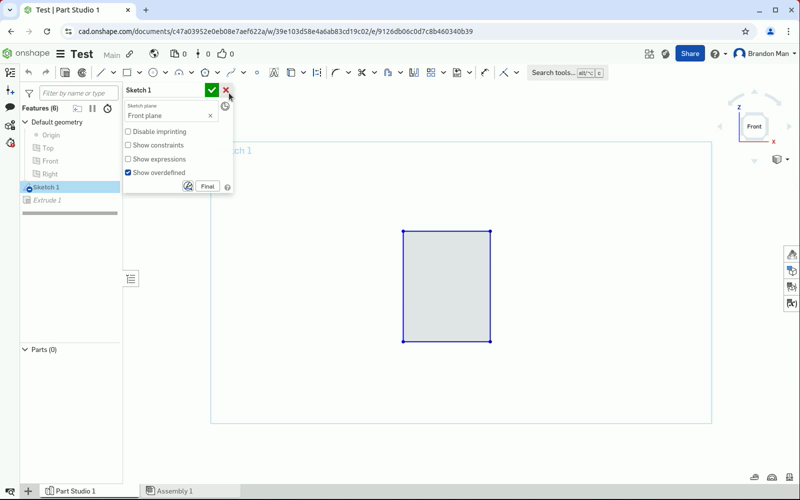
click(229, 92)
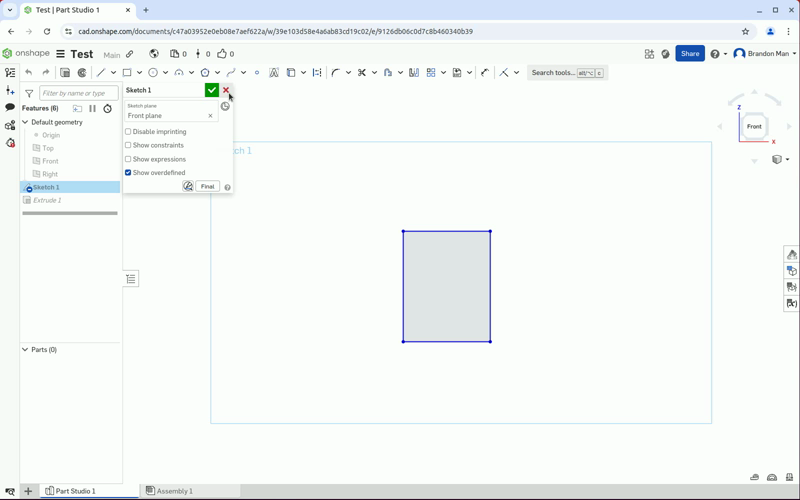
key(shift+s)
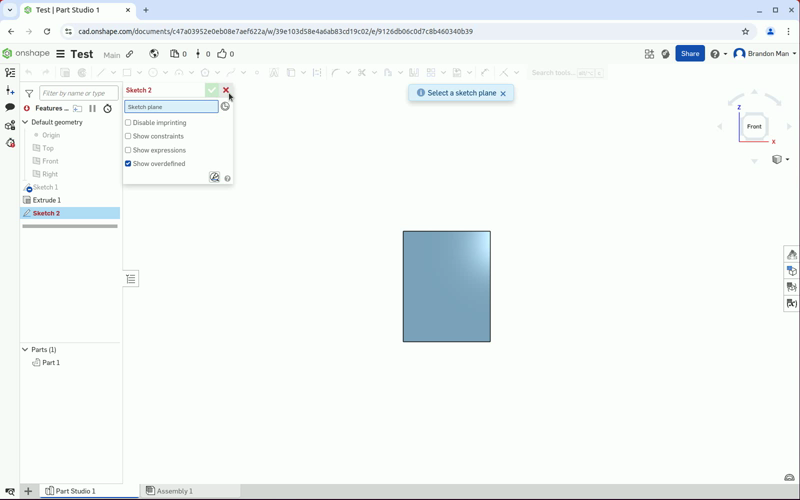
mouse_move(73, 163)
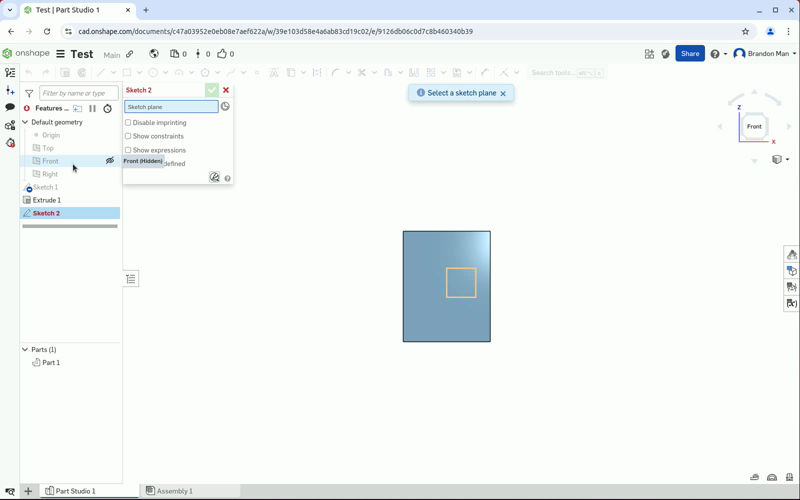
click(73, 163)
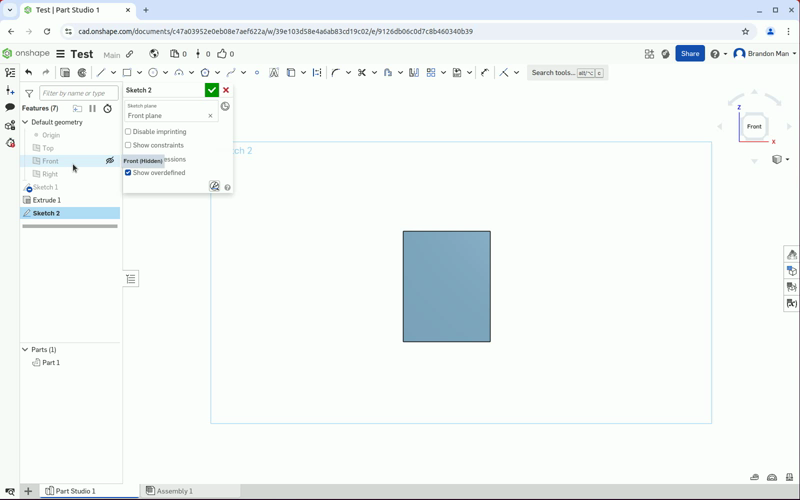
mouse_move(73, 352)
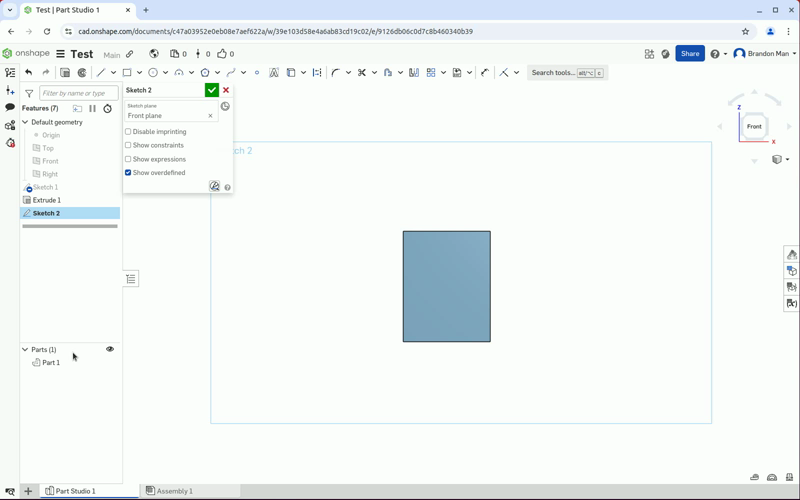
key(y)
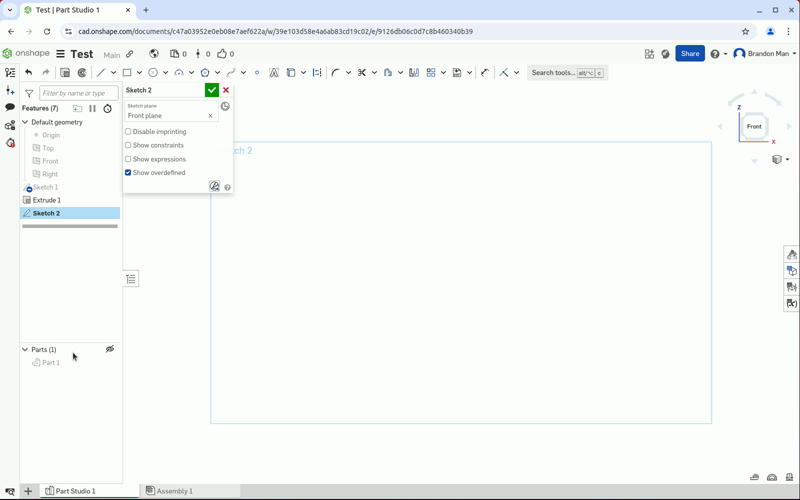
key(l)
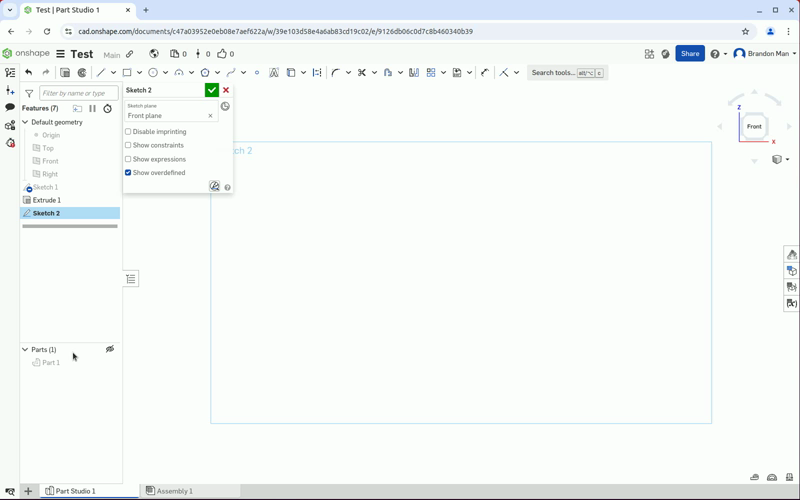
key_down(shift)
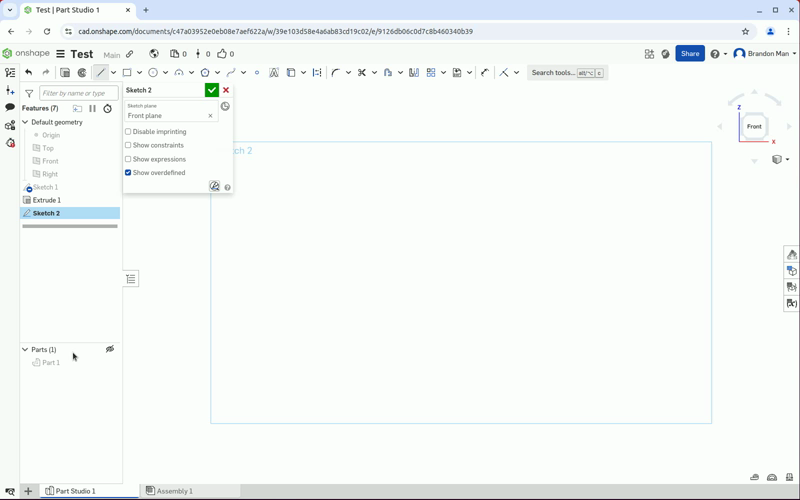
mouse_move(418, 329)
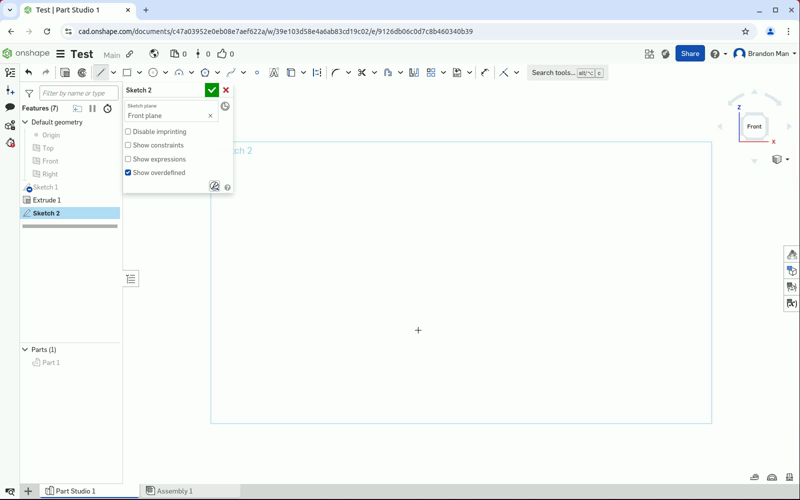
click(418, 329)
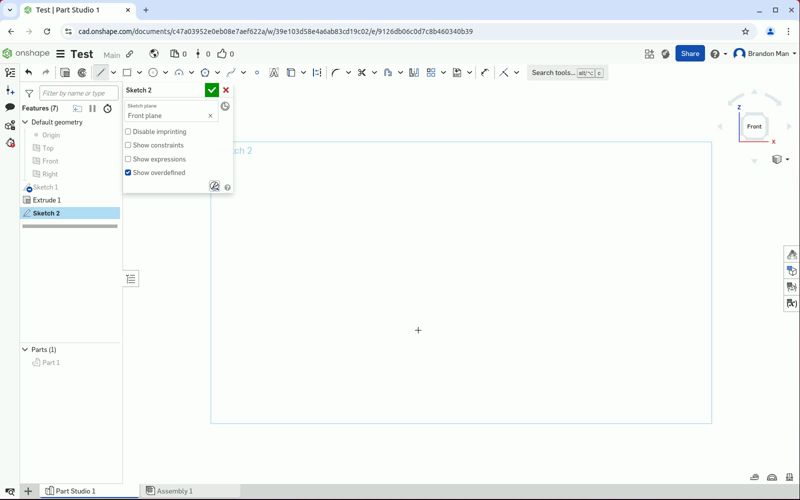
key_up(shift)
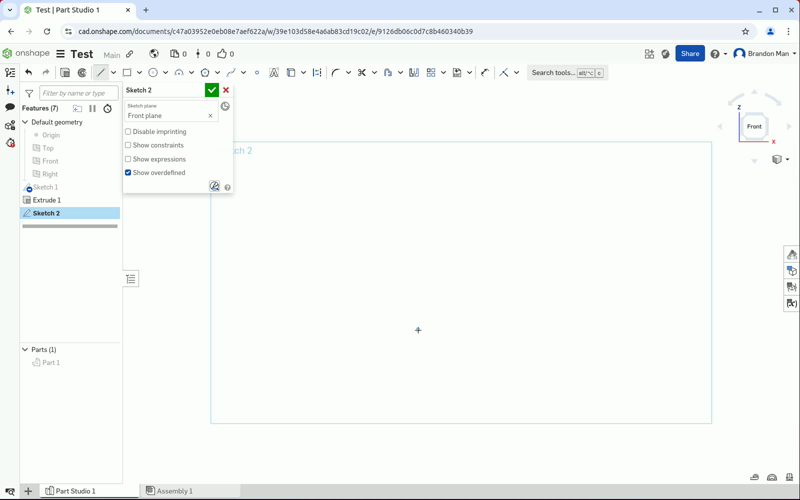
key_down(shift)
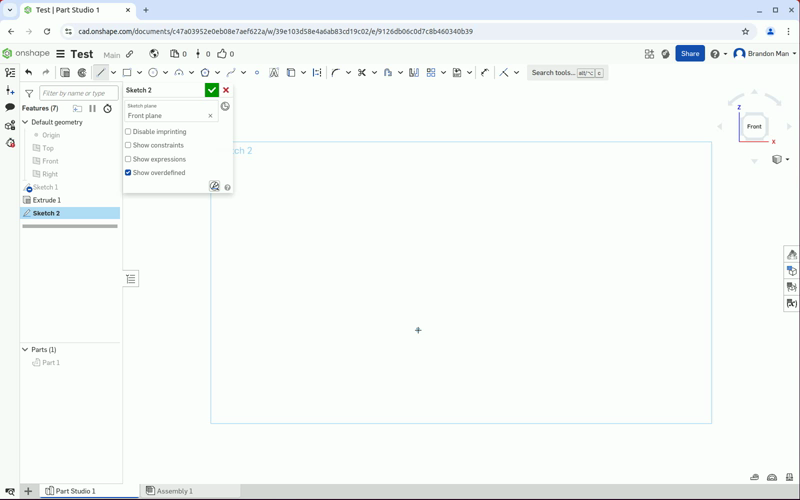
mouse_move(448, 329)
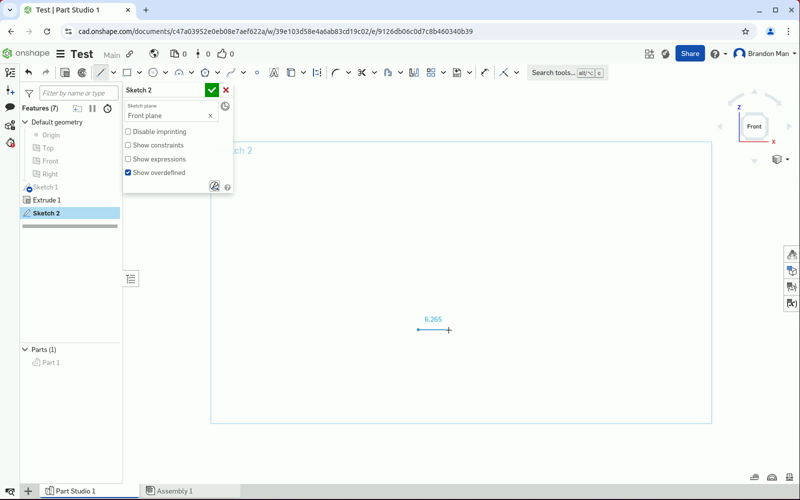
mouse_move(474, 329)
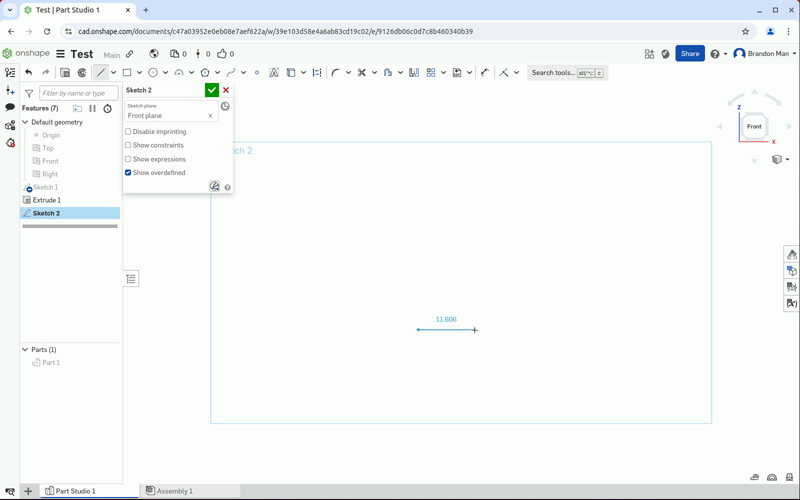
click(474, 329)
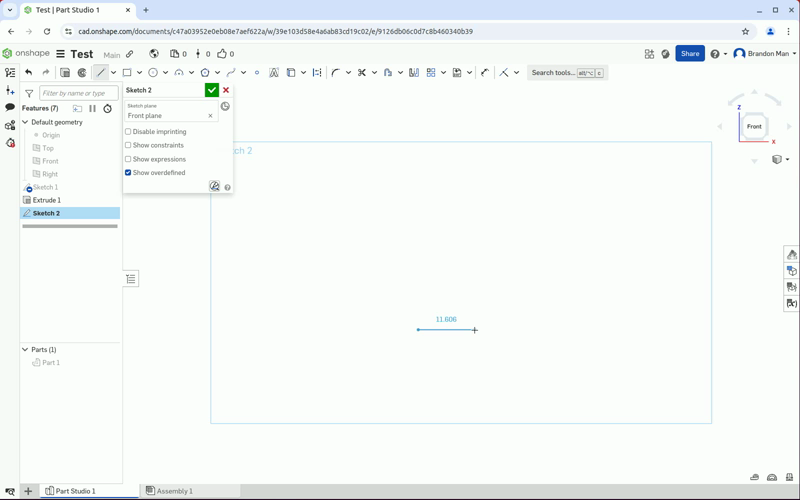
key_up(shift)
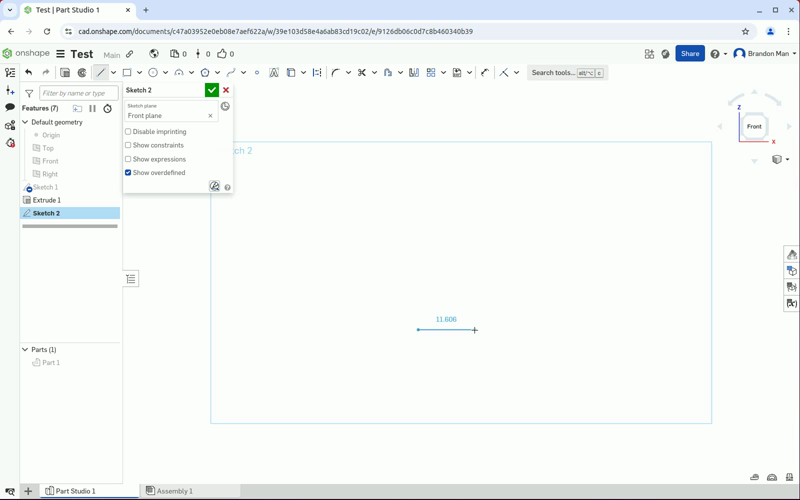
key_down(shift)
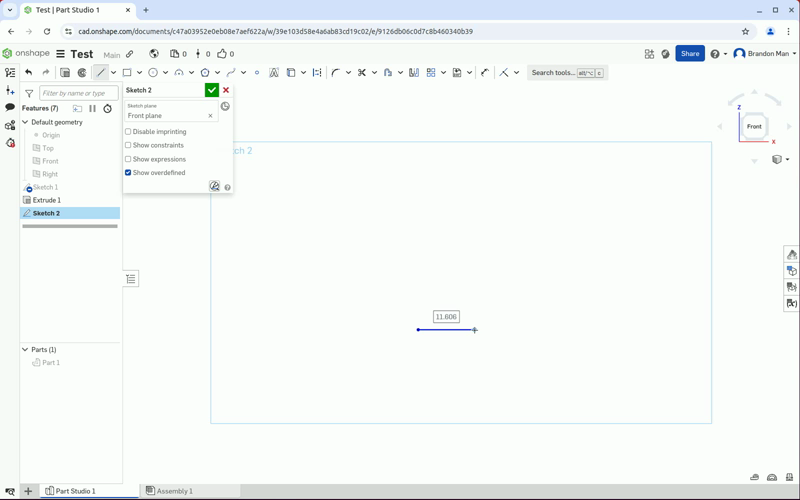
mouse_move(474, 242)
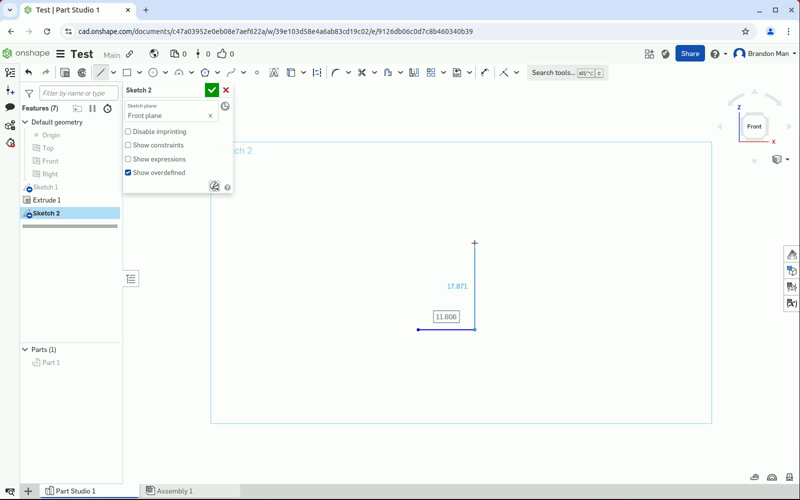
click(474, 242)
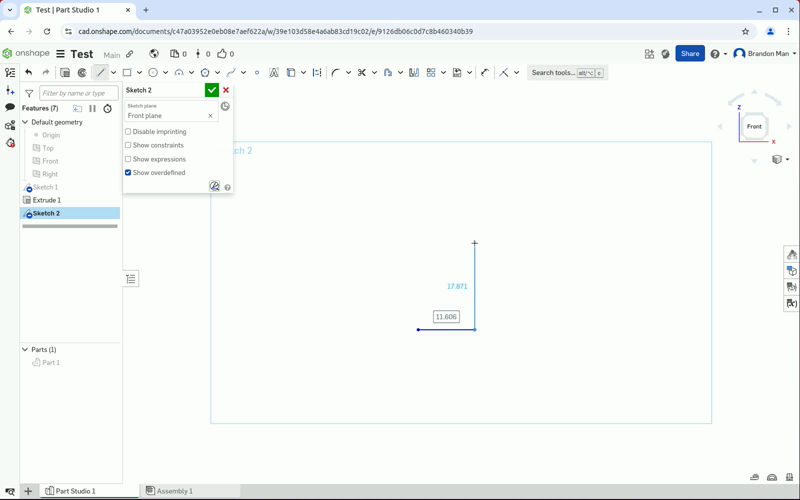
key_up(shift)
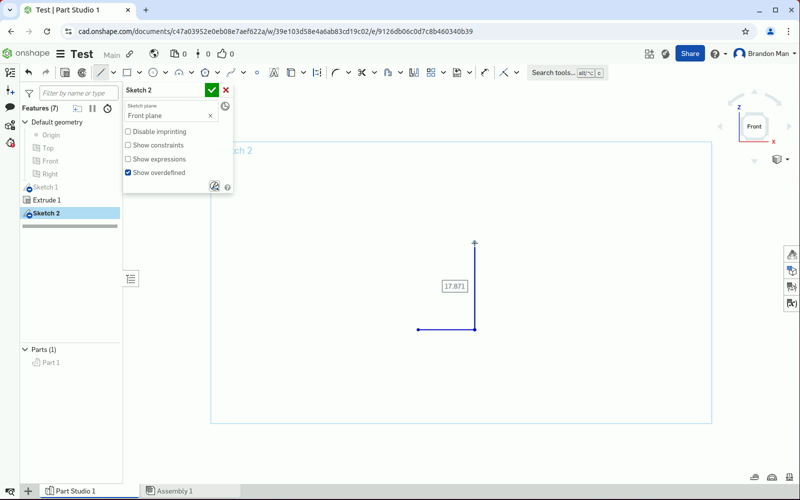
key_down(shift)
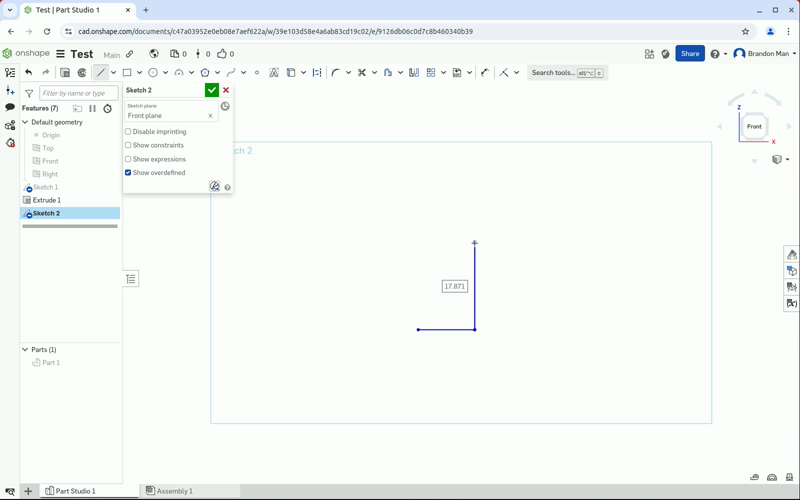
mouse_move(504, 242)
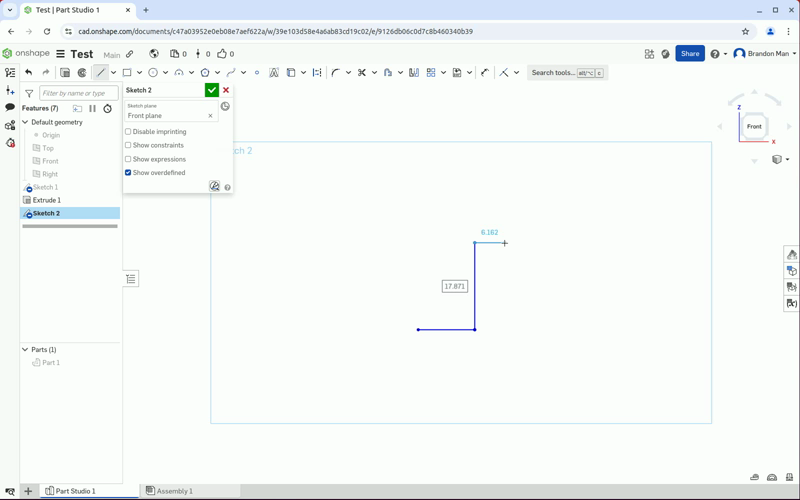
mouse_move(418, 242)
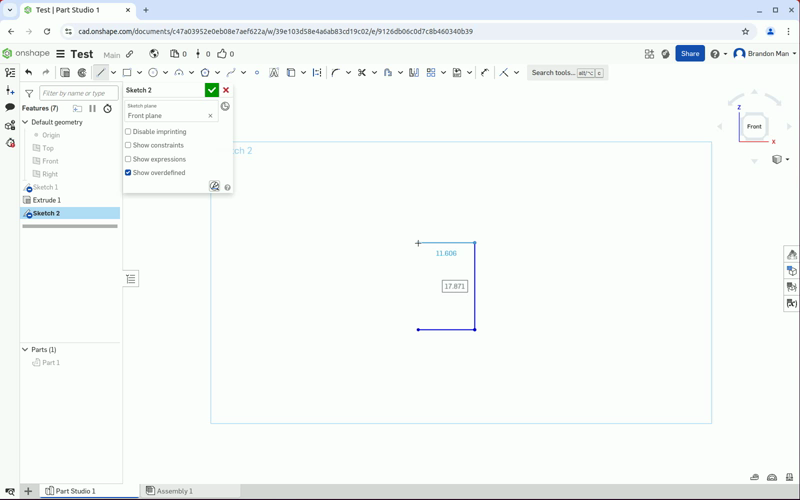
click(418, 242)
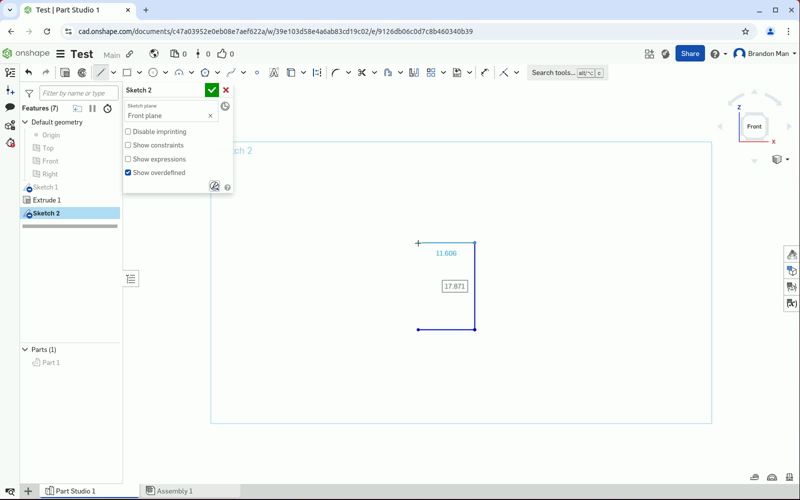
key_up(shift)
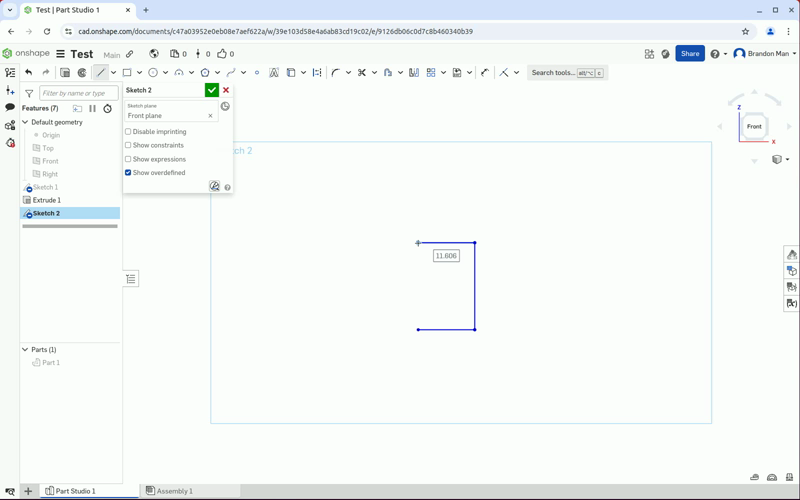
key_down(shift)
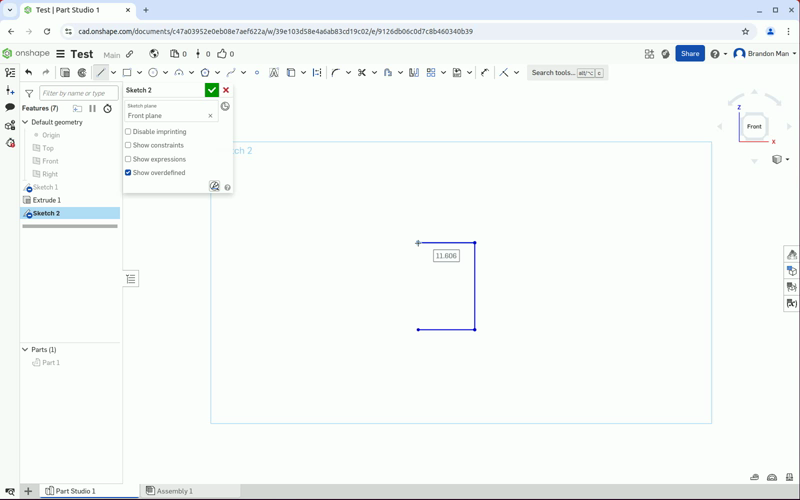
mouse_move(418, 329)
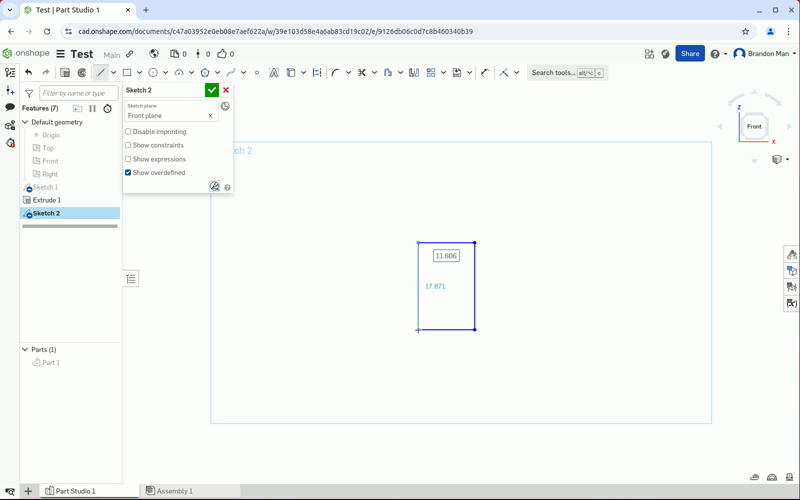
key_up(shift)
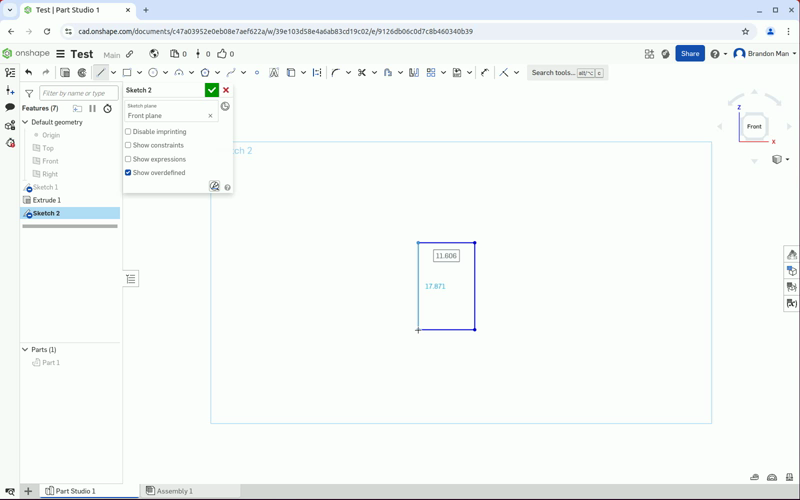
click(418, 329)
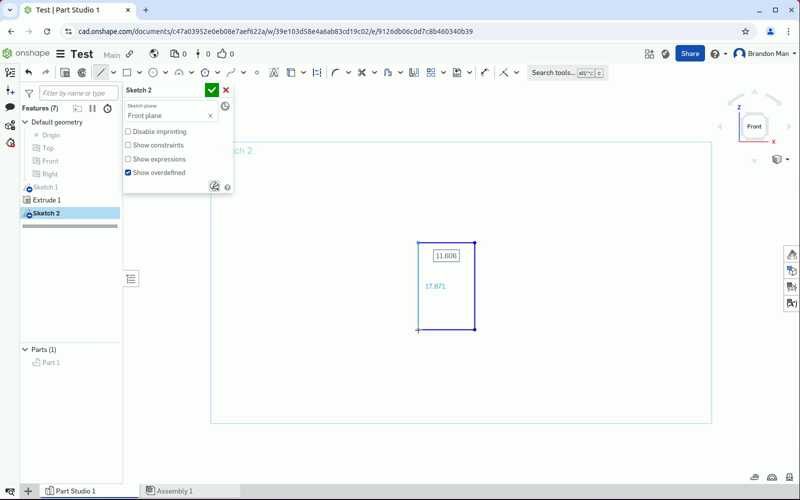
key(esc)
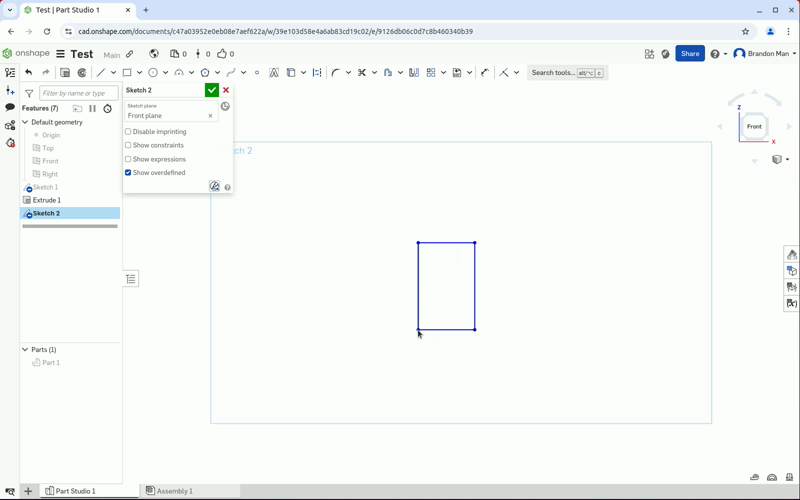
mouse_move(444, 310)
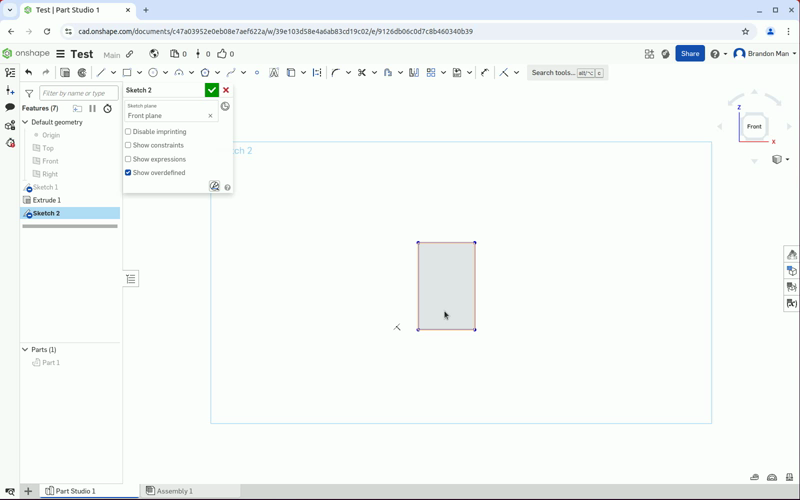
click(444, 310)
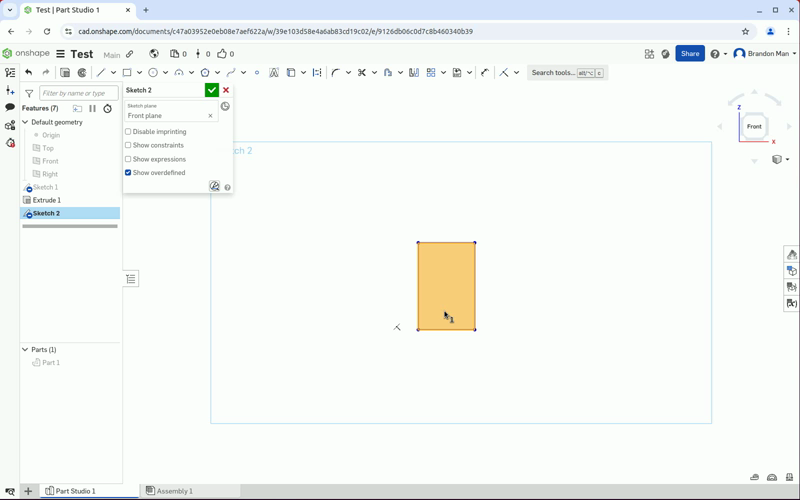
mouse_move(73, 352)
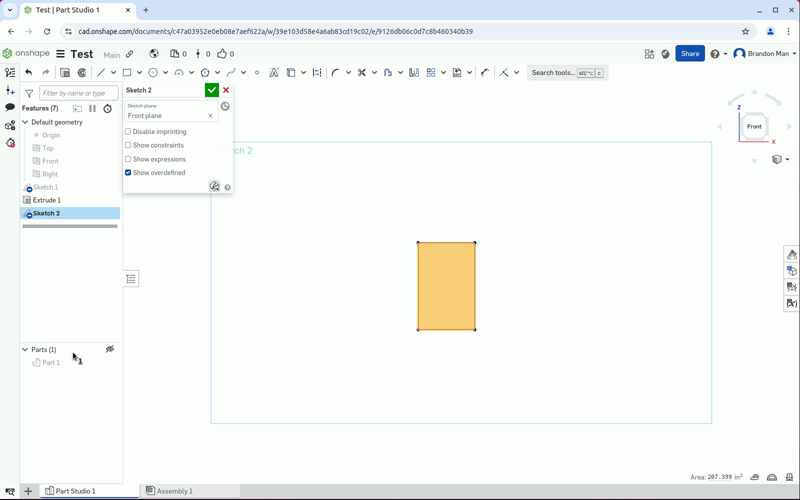
key(shift+y)
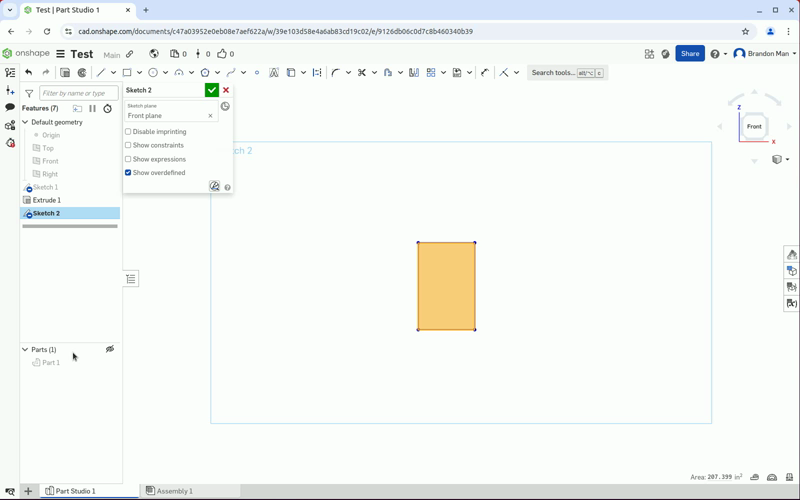
key(shift+e)
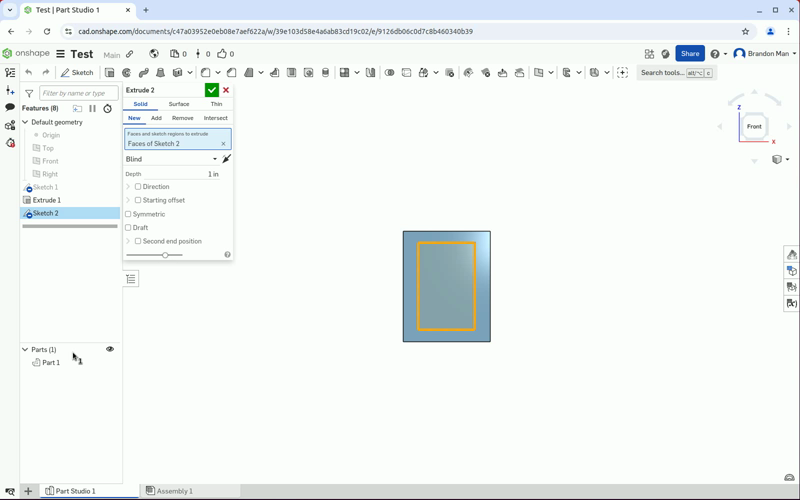
mouse_move(143, 106)
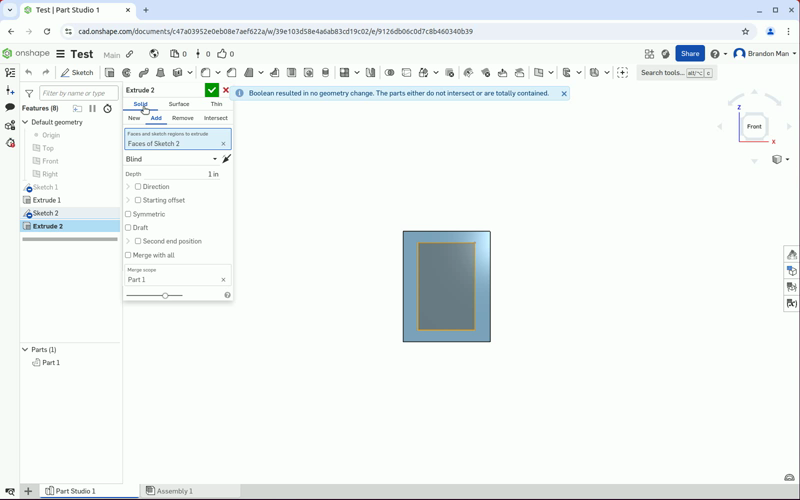
click(143, 106)
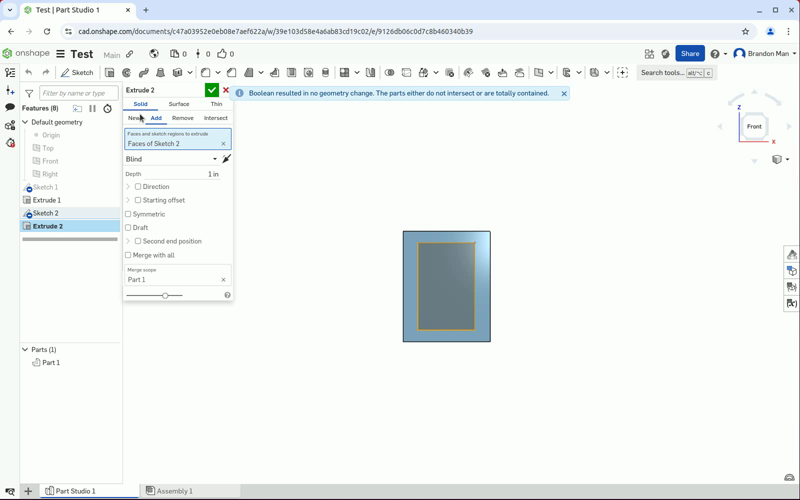
mouse_move(137, 120)
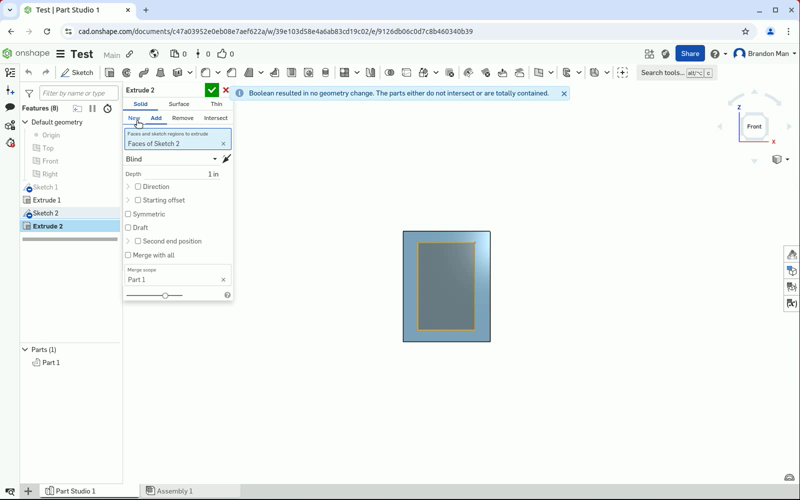
click(137, 120)
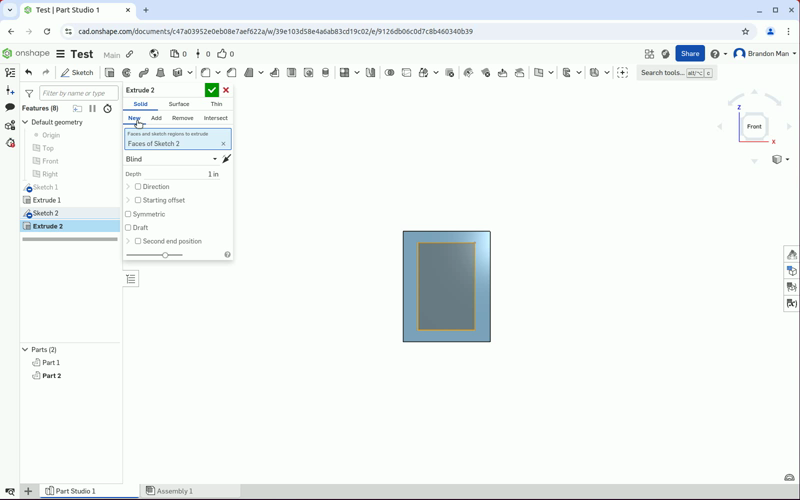
key(tab, 4)
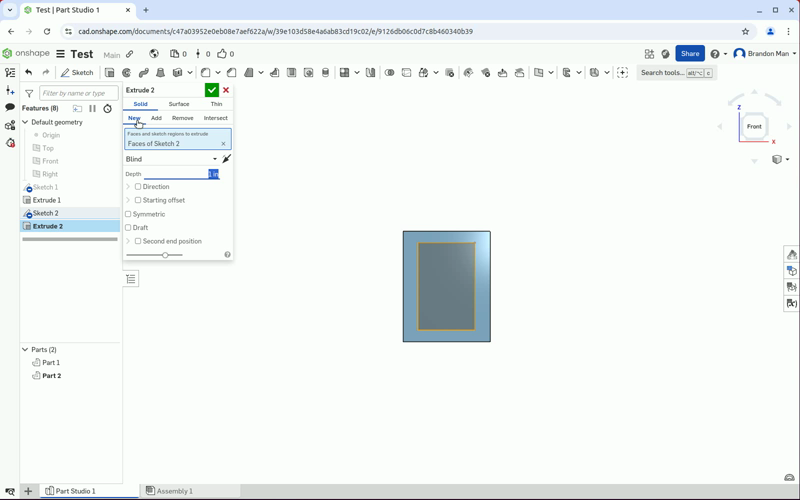
text(18.535)
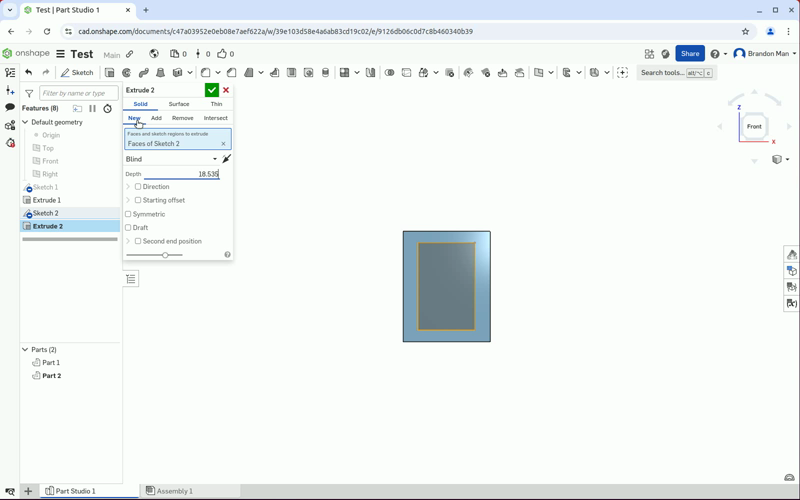
key(enter)
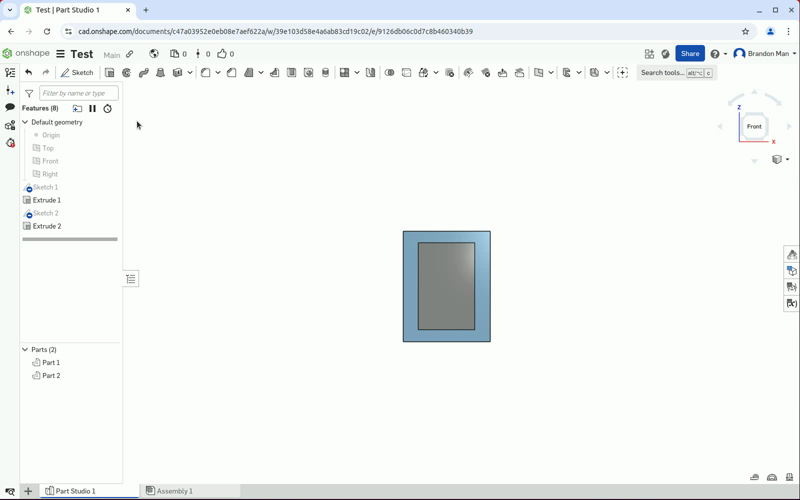
key(shift+h)
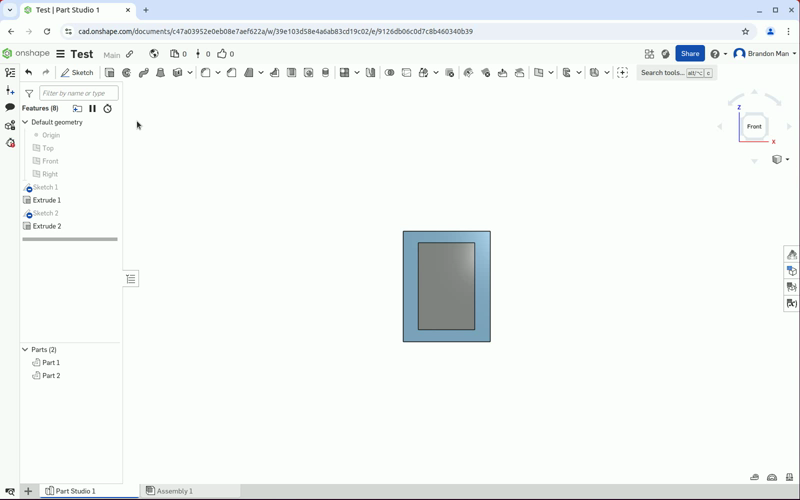
key(shift+h)
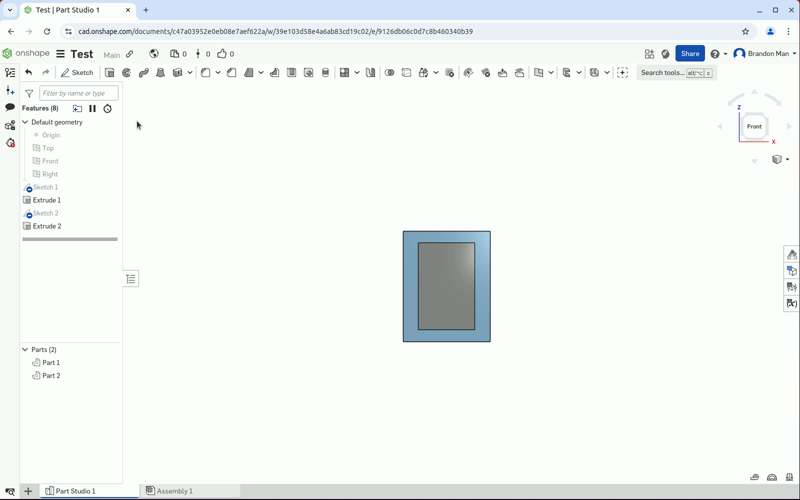
mouse_move(73, 189)
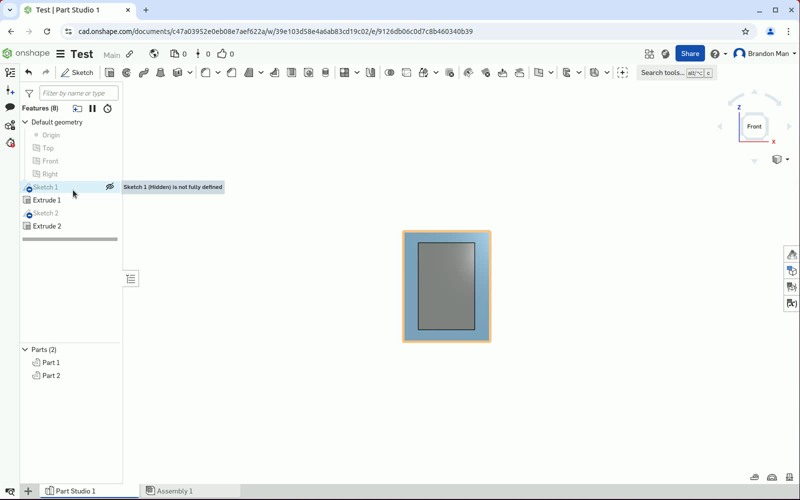
click(73, 189)
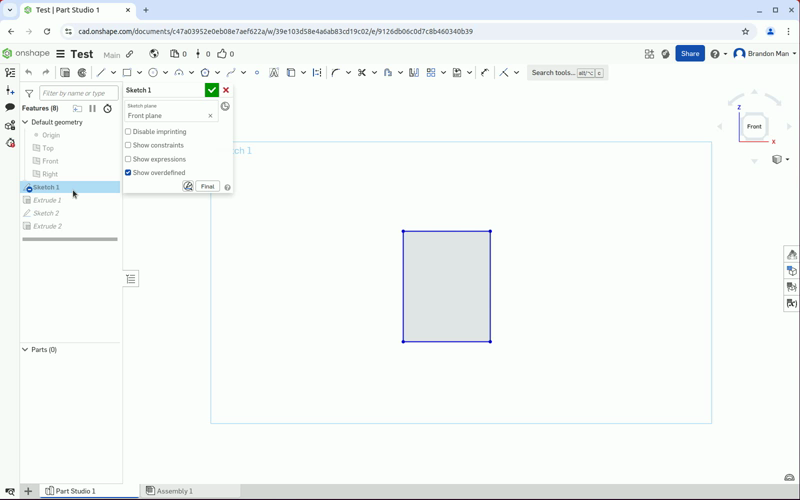
mouse_move(229, 92)
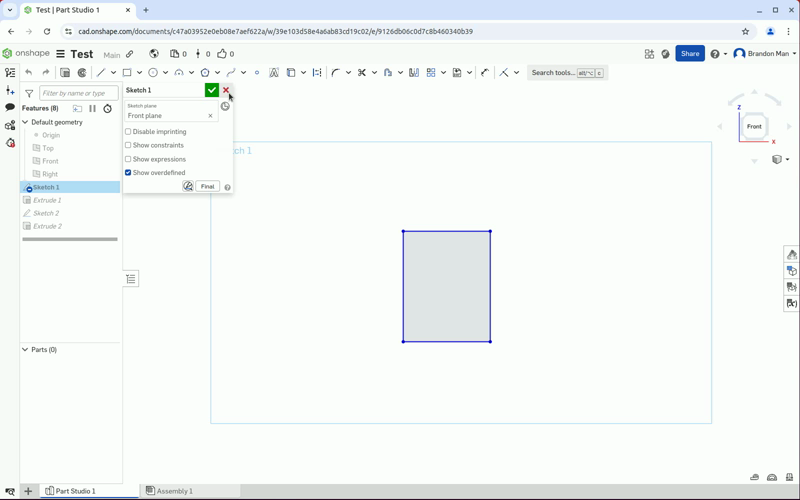
click(229, 92)
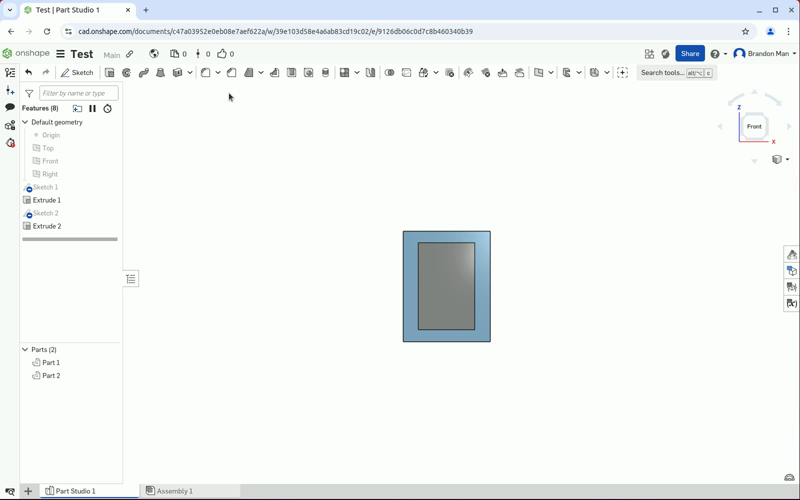
mouse_move(541, 75)
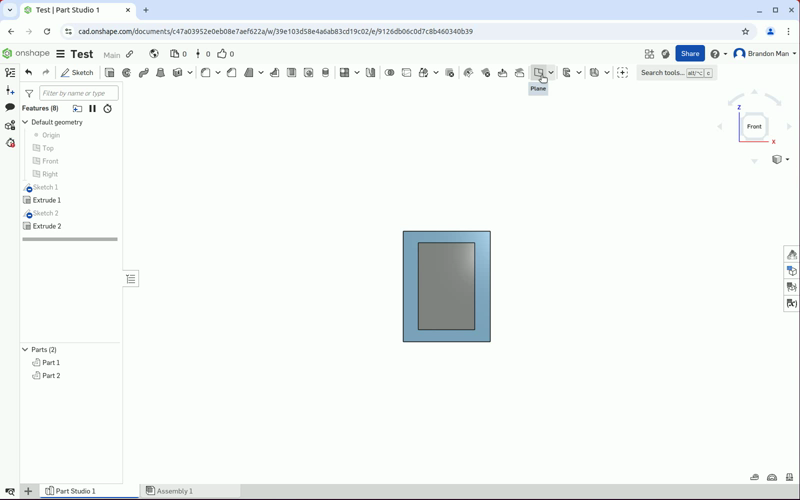
click(541, 75)
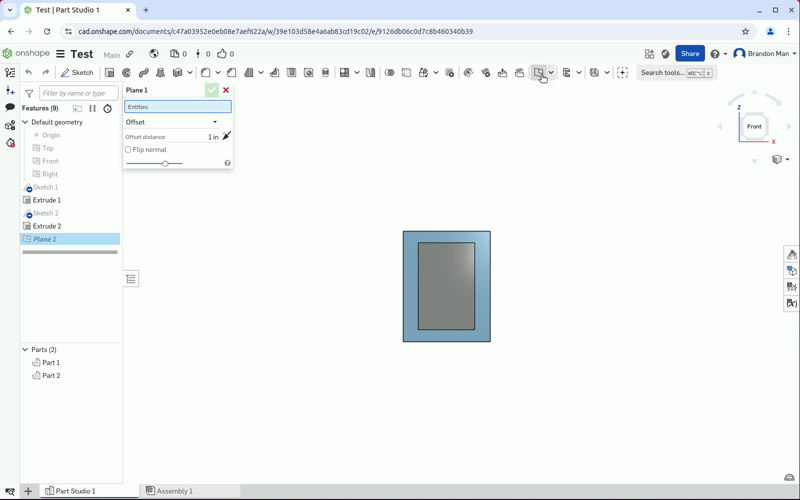
mouse_move(73, 163)
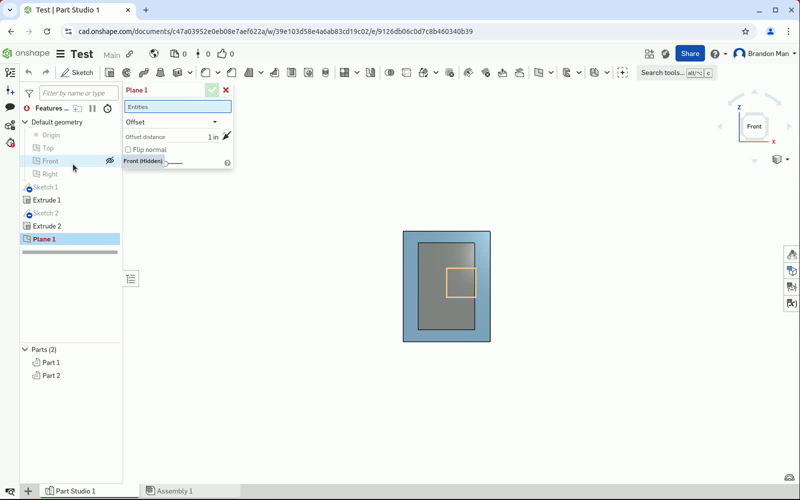
click(73, 163)
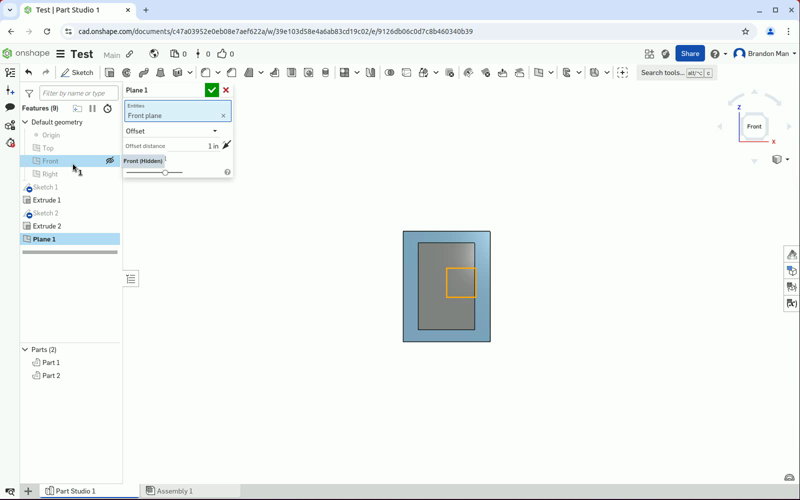
key(tab, 2)
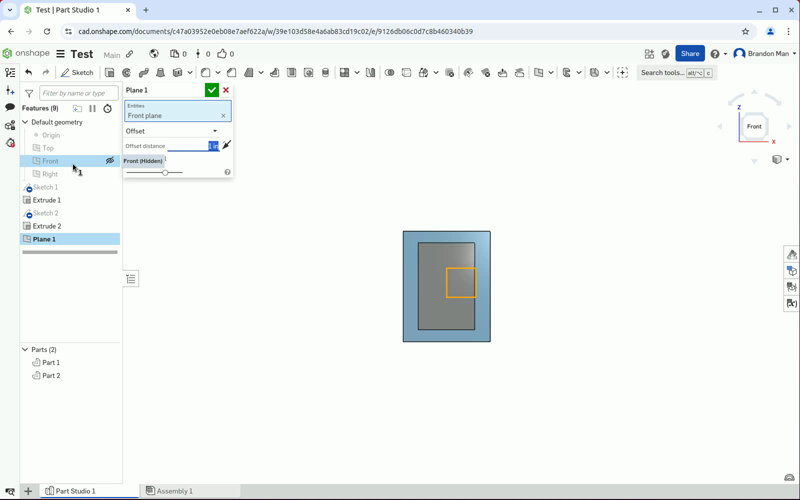
text(18.548)
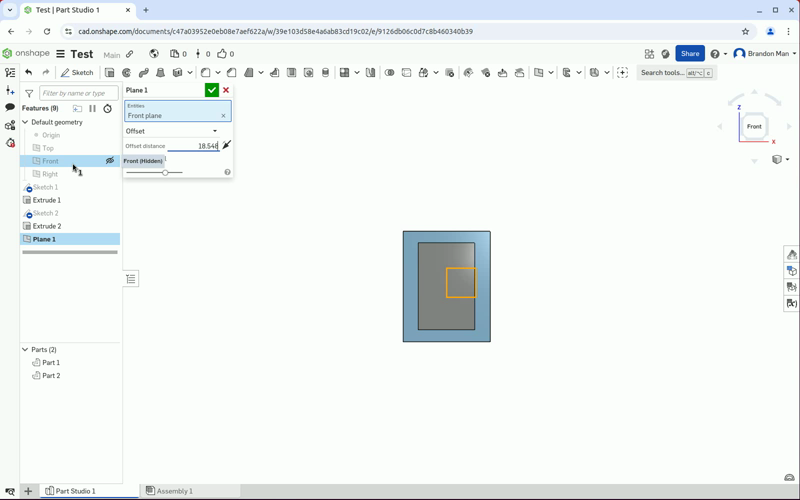
key(enter, 2)
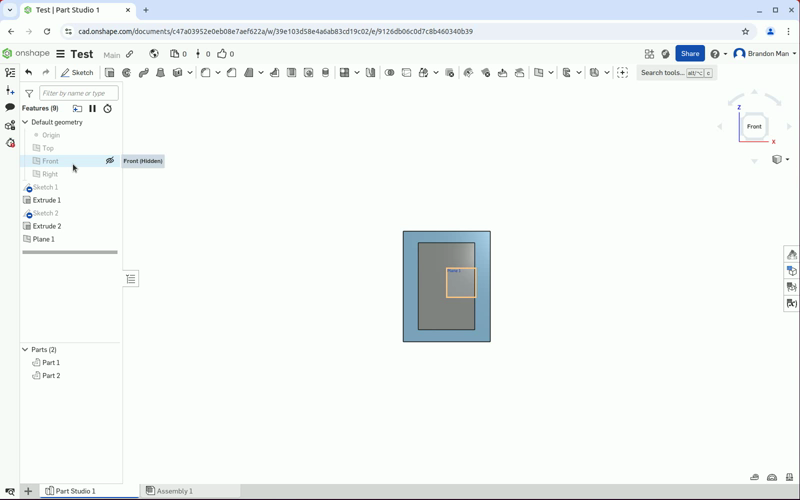
key(shift+s)
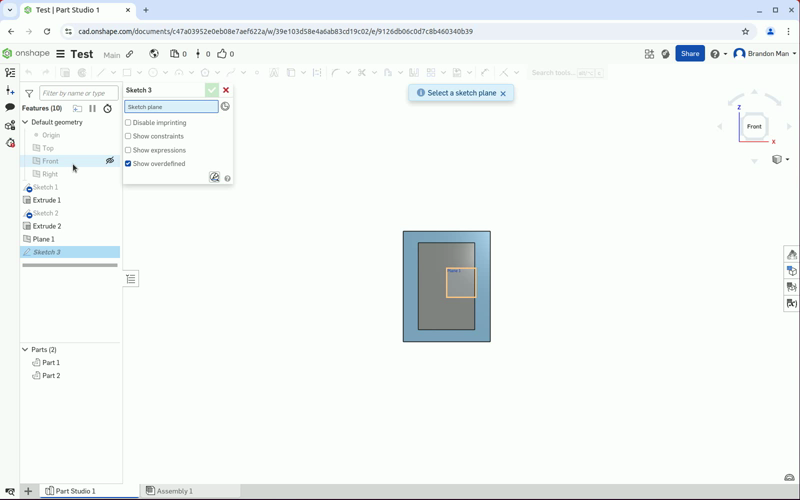
mouse_move(73, 241)
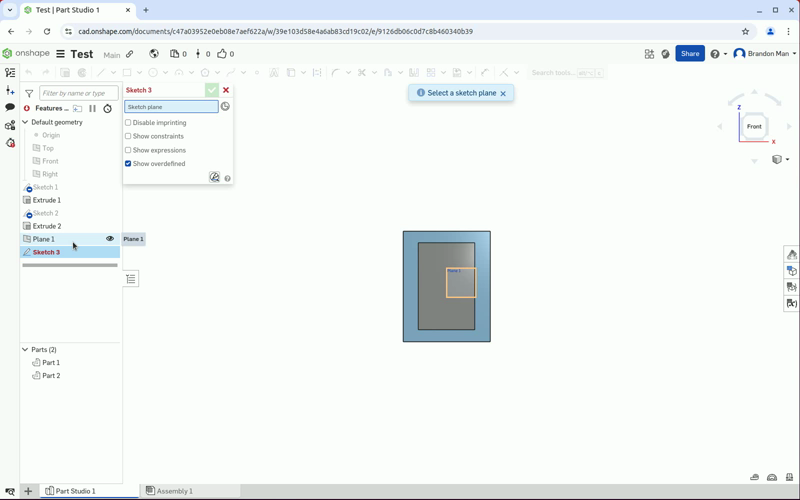
click(73, 241)
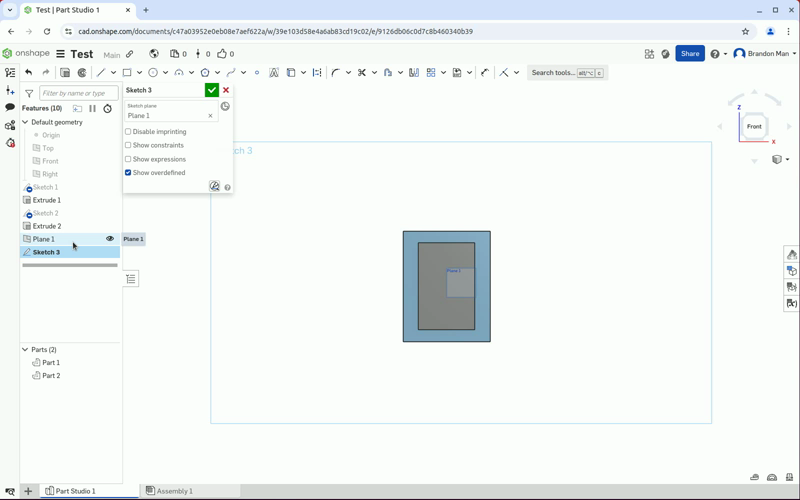
mouse_move(73, 352)
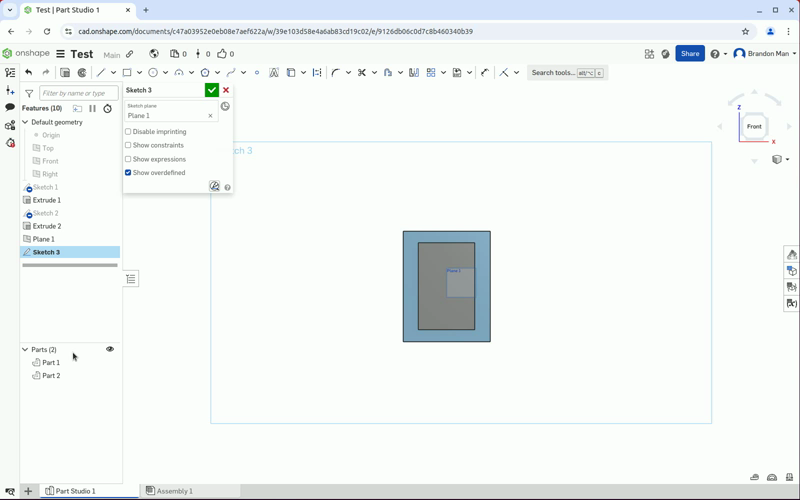
key(y)
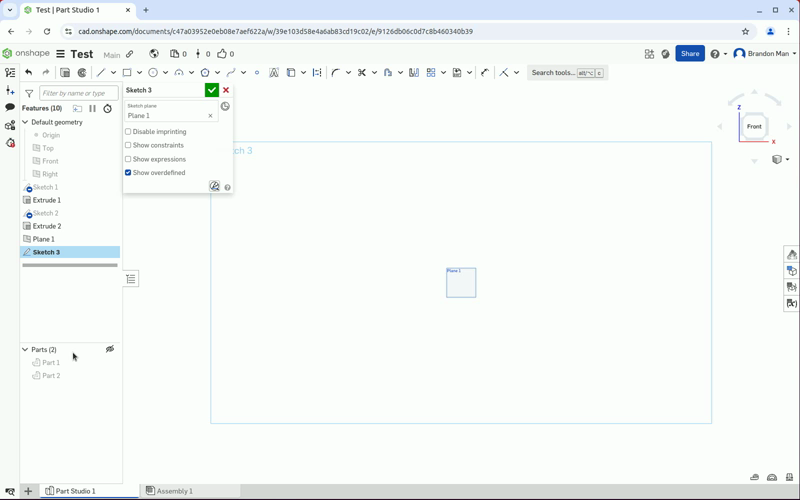
key(l)
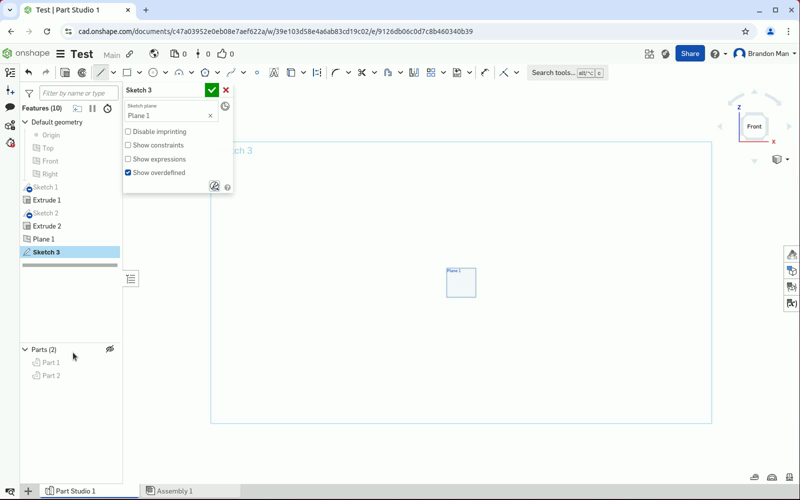
key_down(shift)
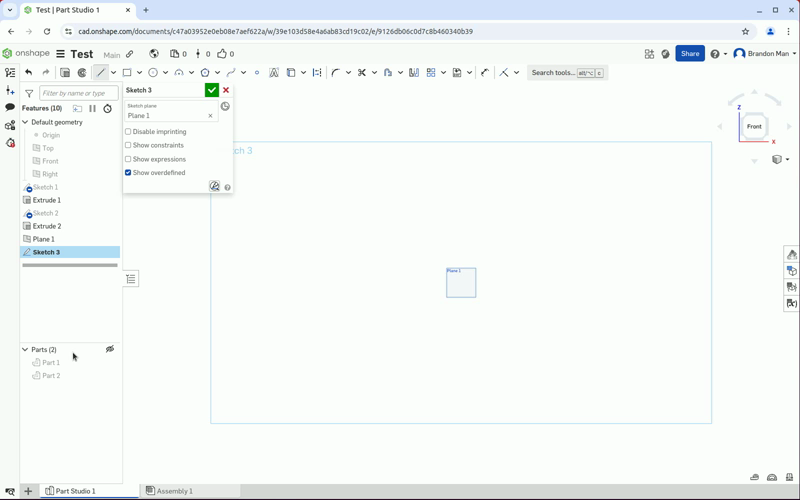
mouse_move(403, 340)
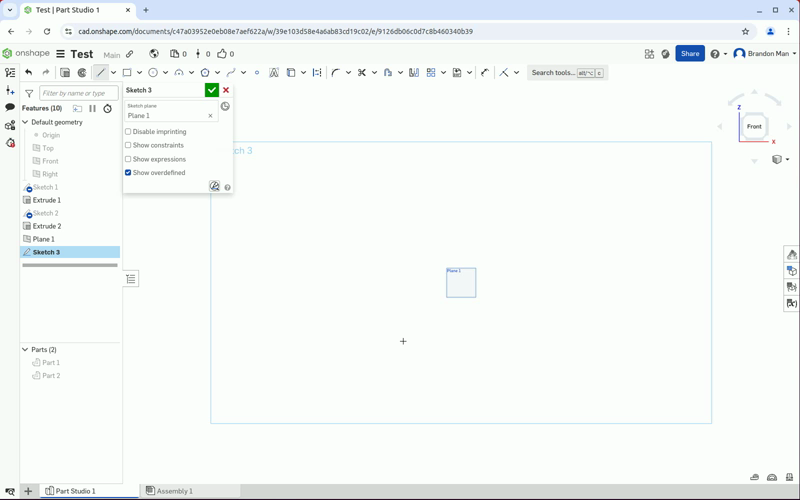
click(403, 340)
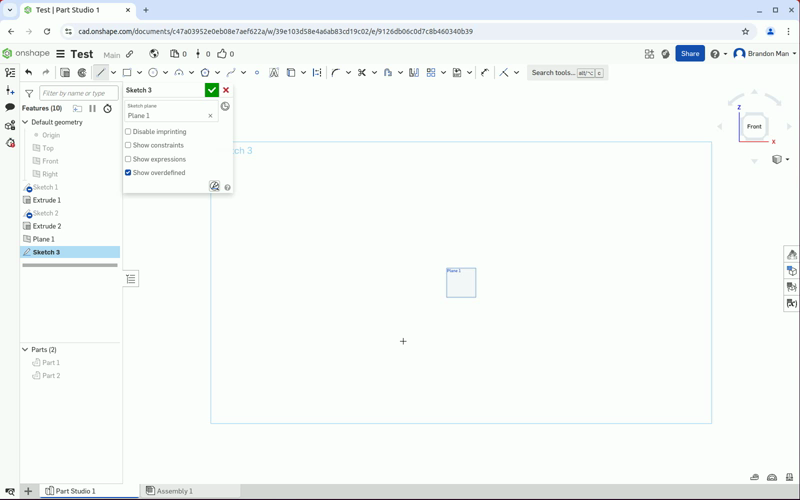
key_up(shift)
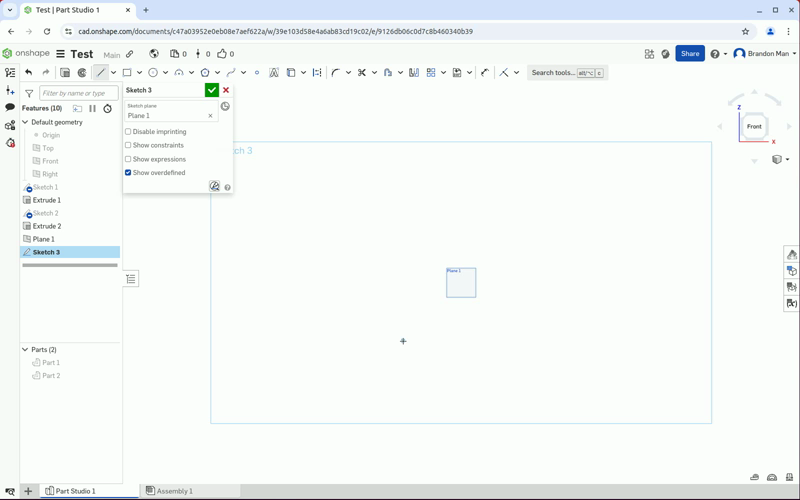
key_down(shift)
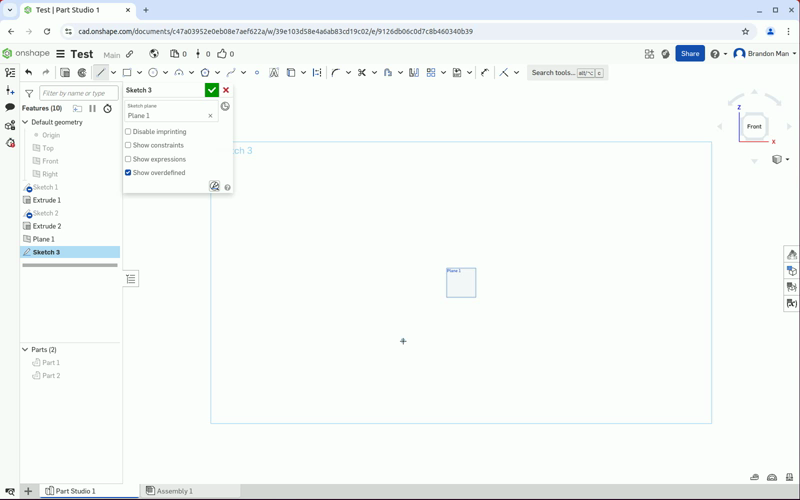
mouse_move(491, 340)
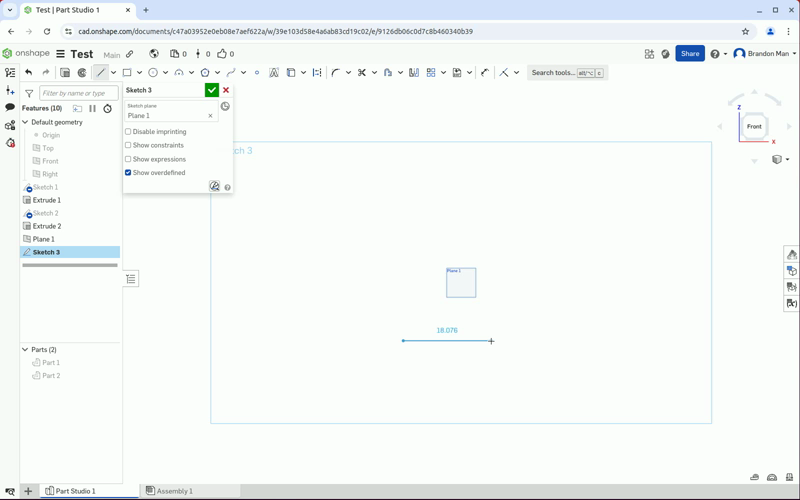
click(491, 340)
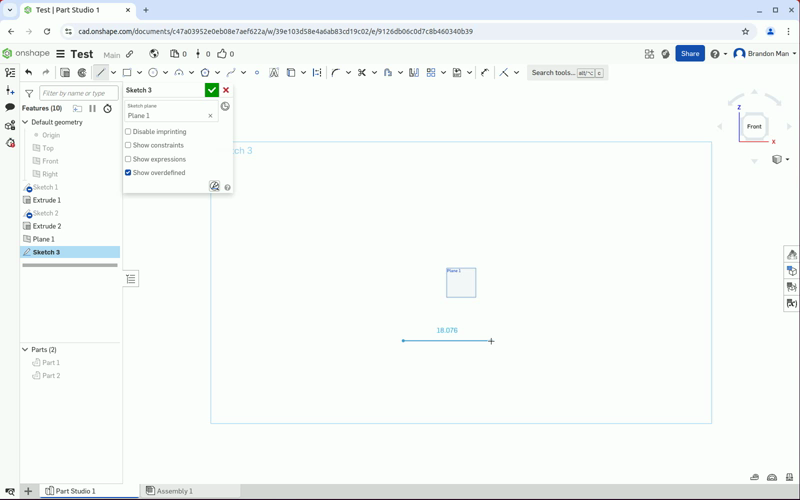
key_up(shift)
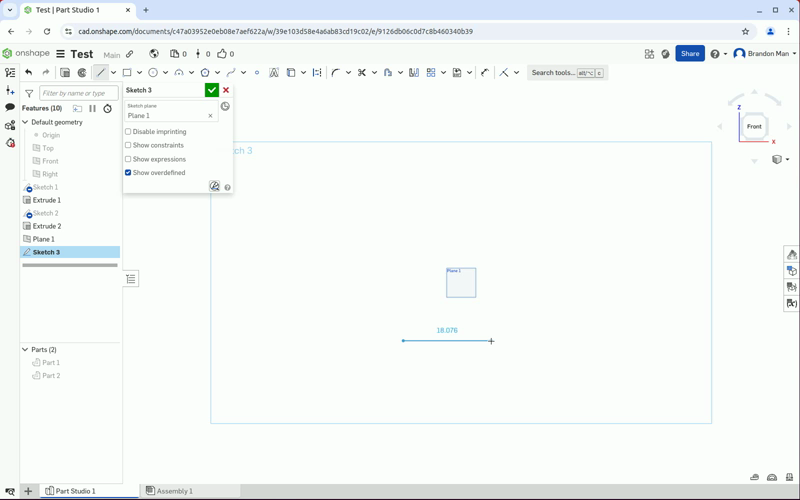
key_down(shift)
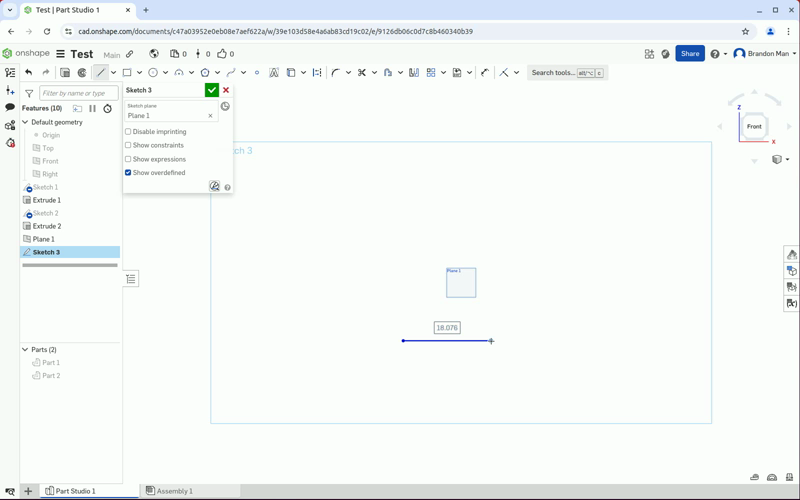
mouse_move(491, 230)
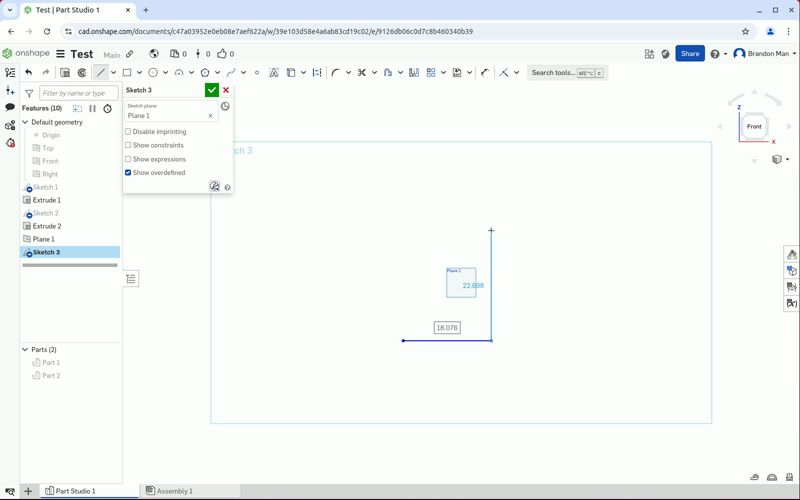
click(491, 230)
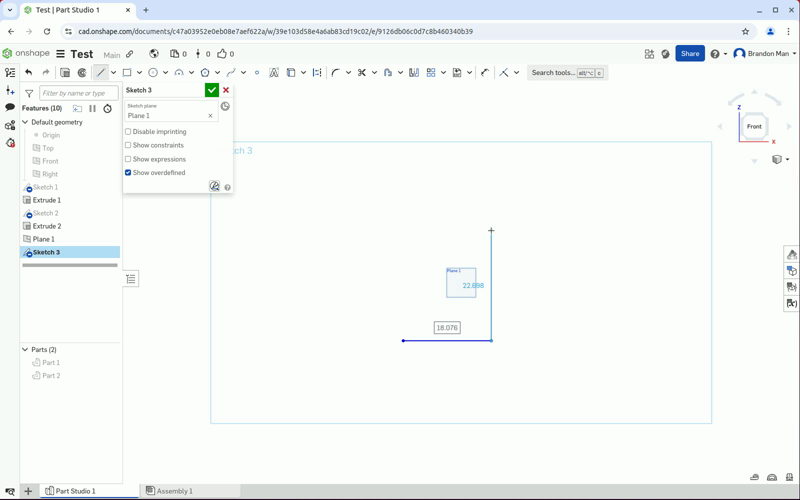
key_up(shift)
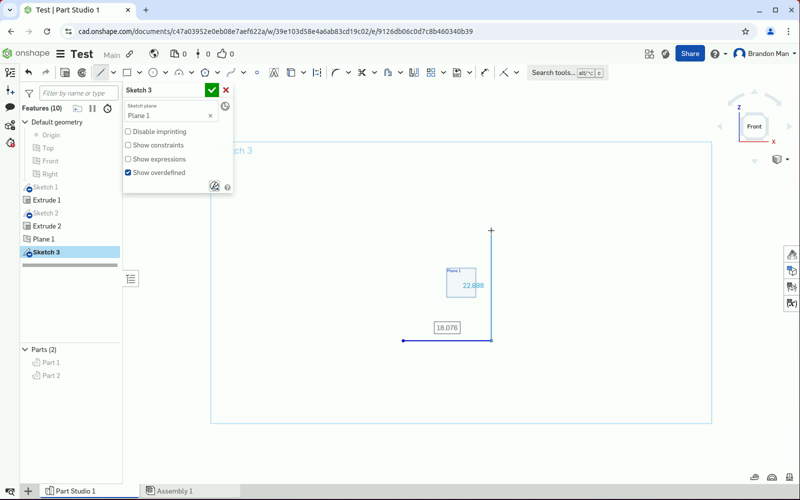
key_down(shift)
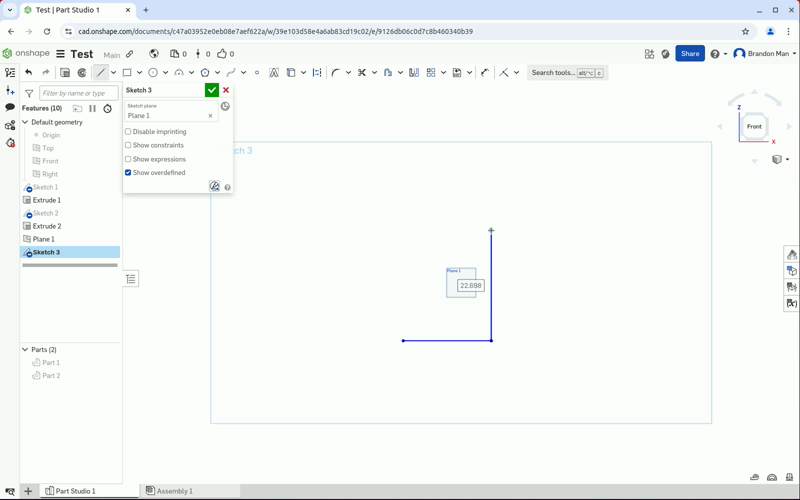
mouse_move(403, 230)
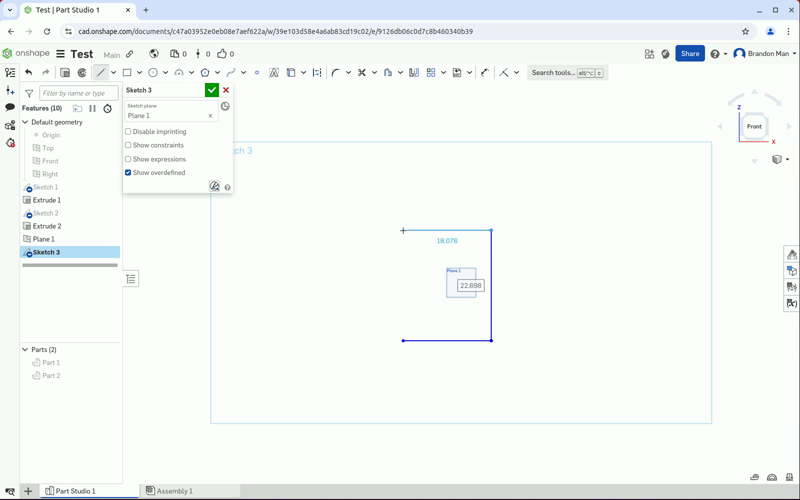
click(403, 230)
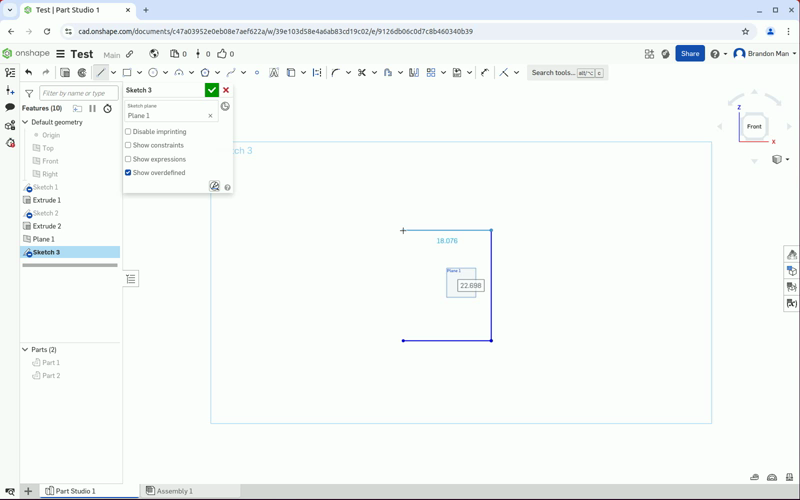
key_up(shift)
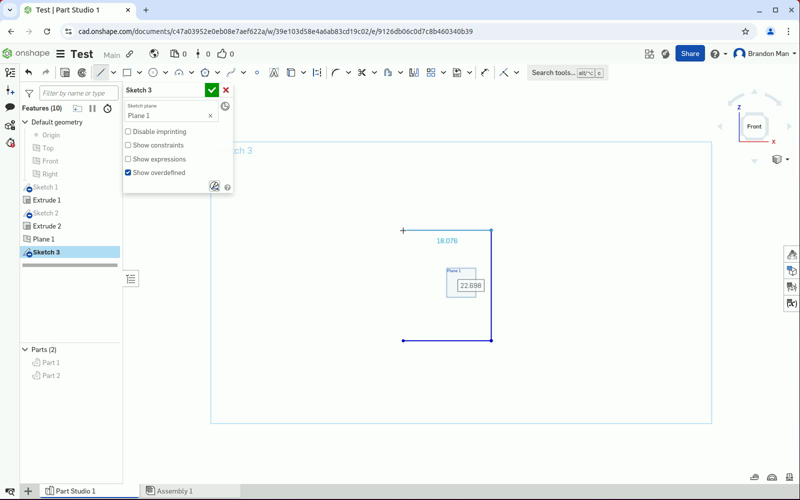
key_down(shift)
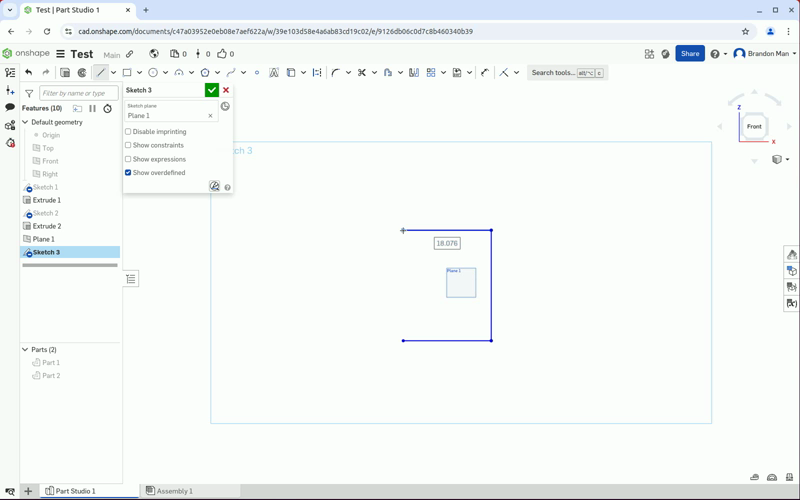
mouse_move(403, 340)
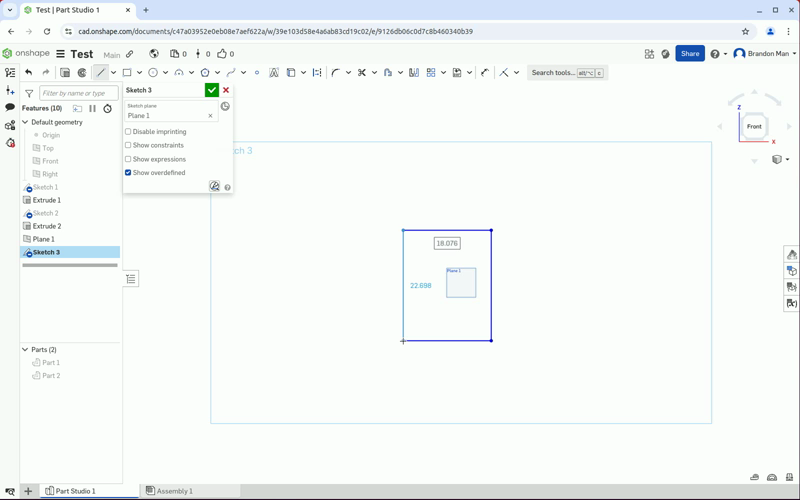
key_up(shift)
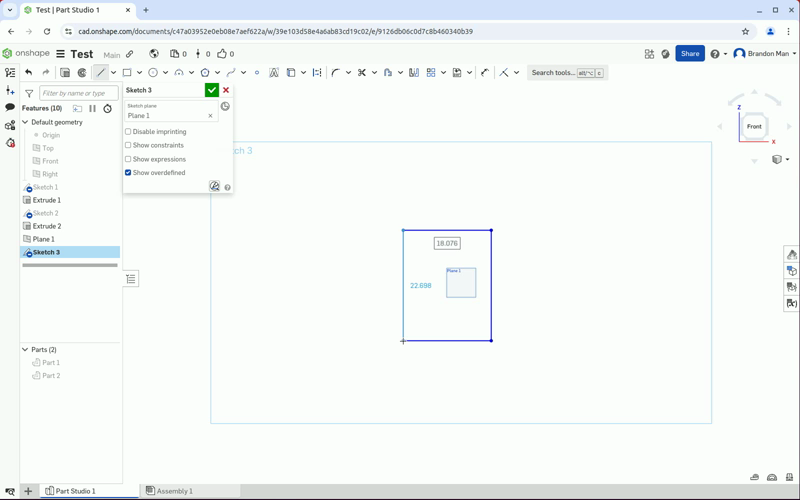
click(403, 340)
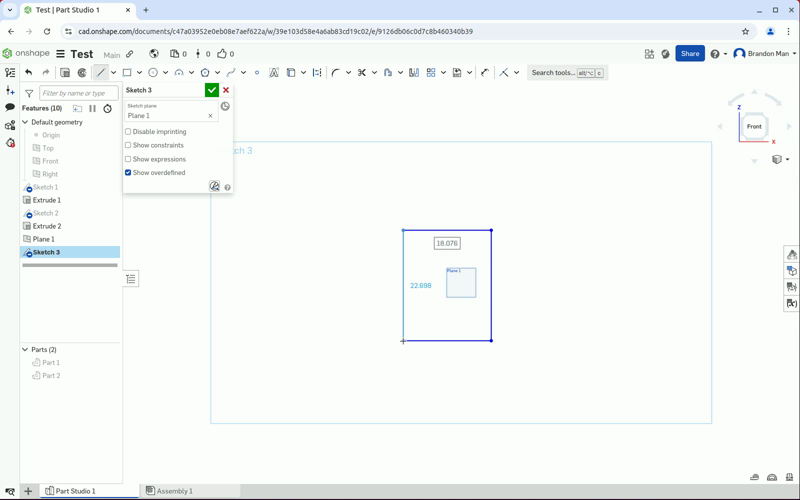
key(esc)
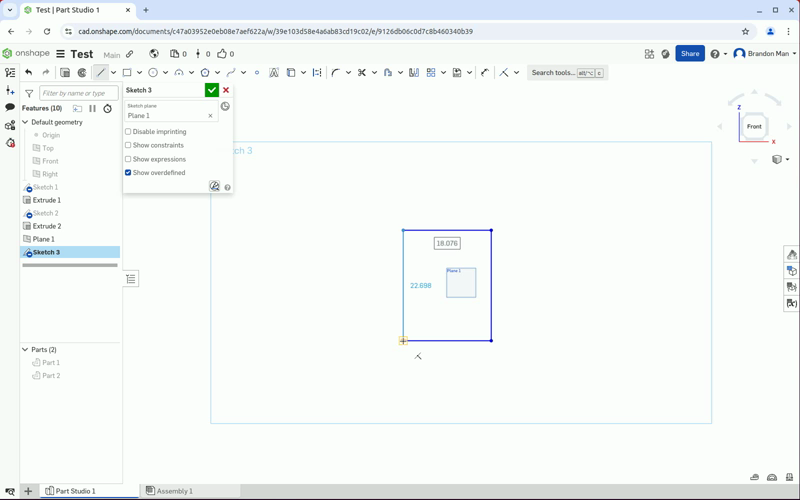
key(l)
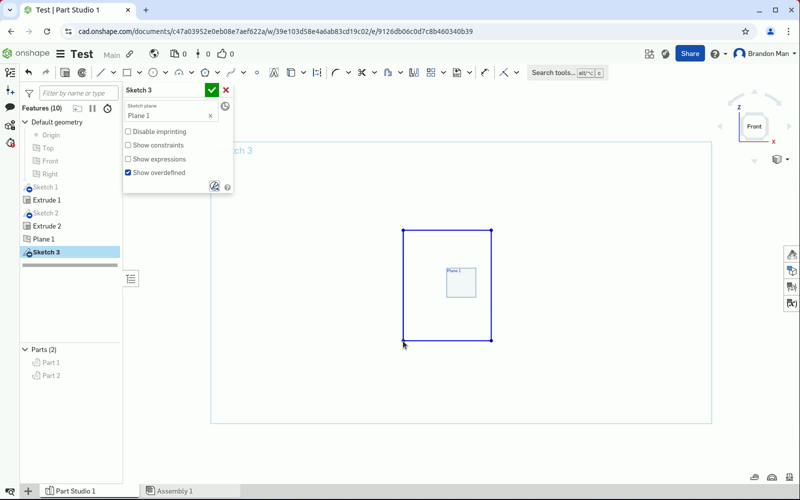
key_down(shift)
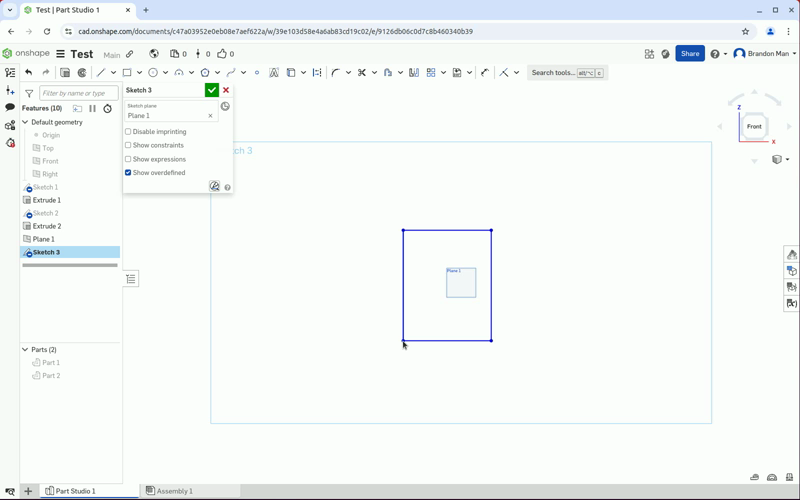
mouse_move(419, 328)
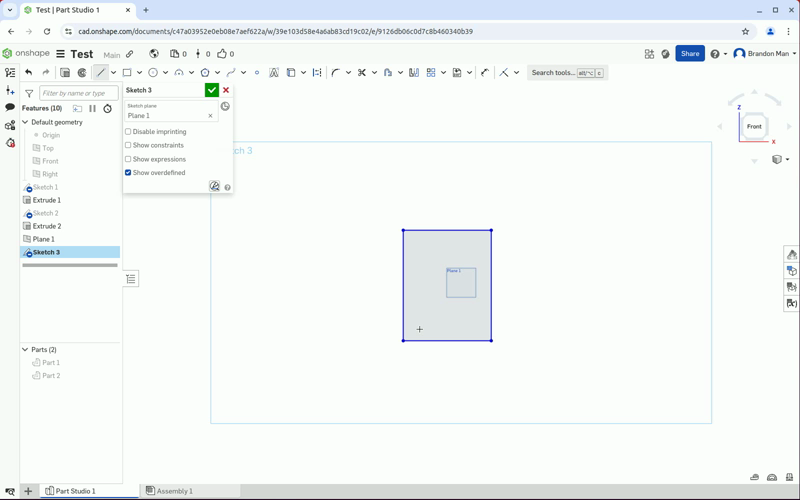
click(419, 328)
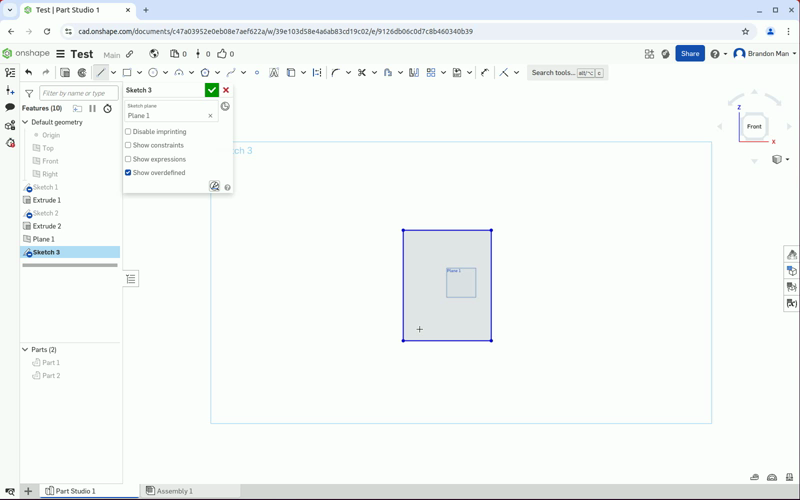
key_up(shift)
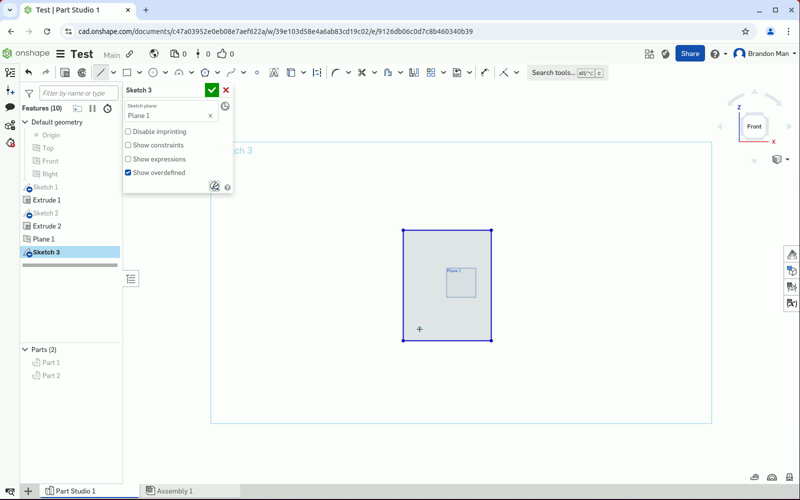
key_down(shift)
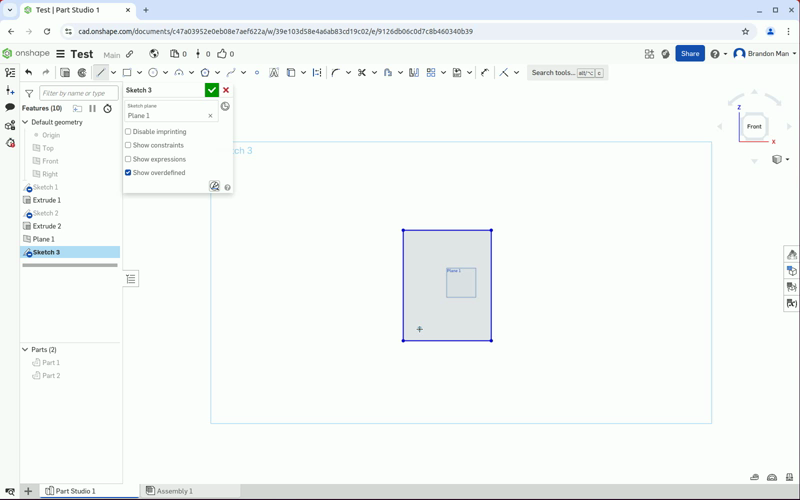
mouse_move(449, 328)
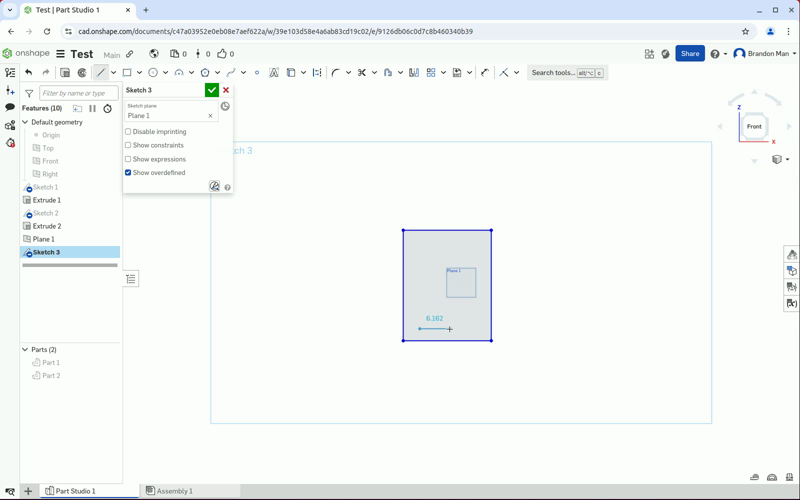
mouse_move(475, 328)
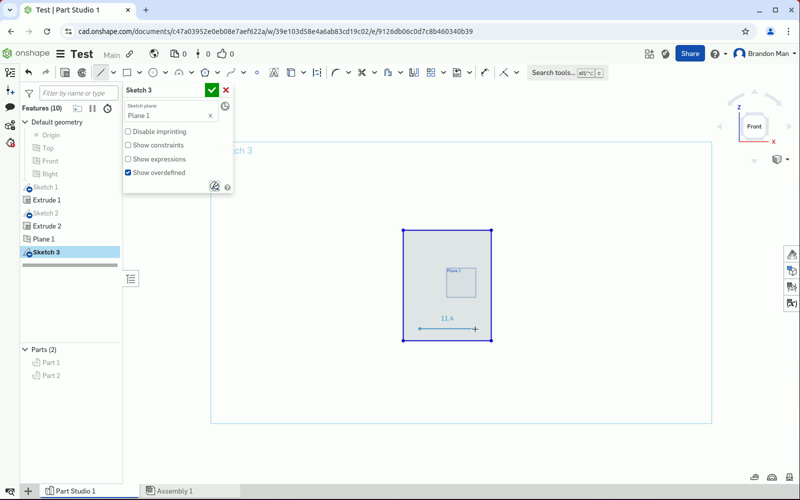
click(475, 328)
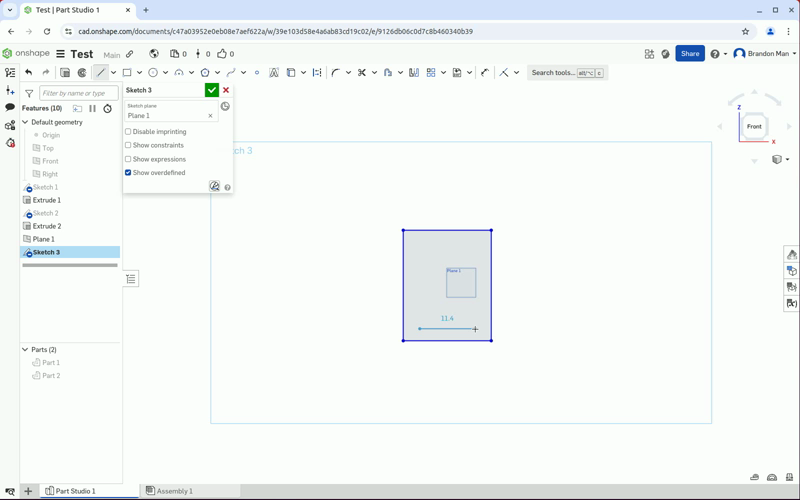
key_up(shift)
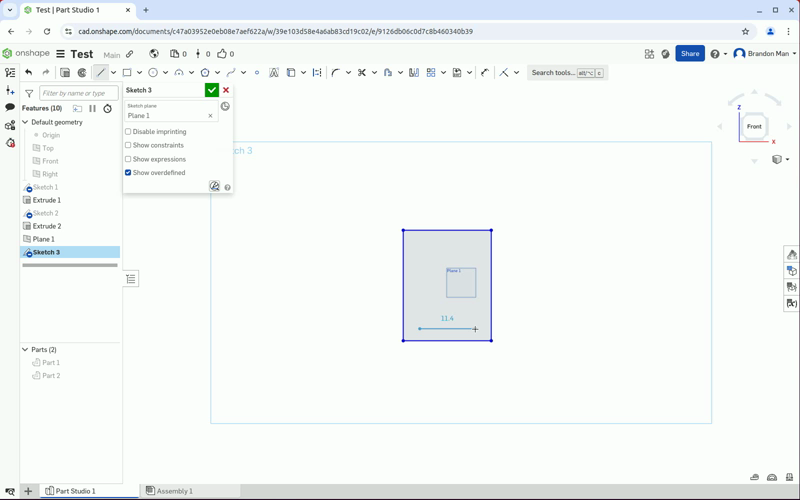
key_down(shift)
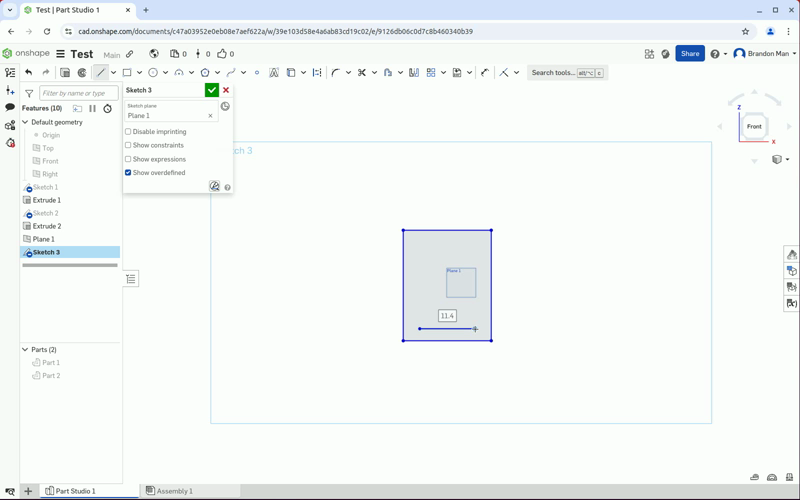
mouse_move(475, 241)
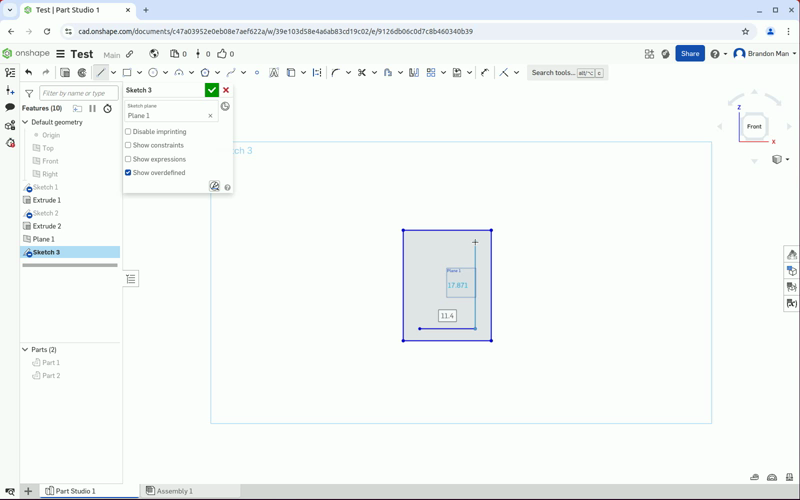
click(475, 241)
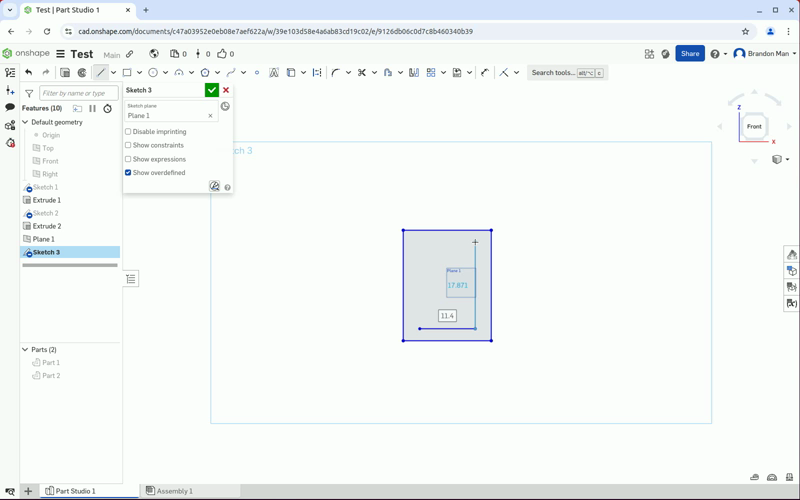
key_up(shift)
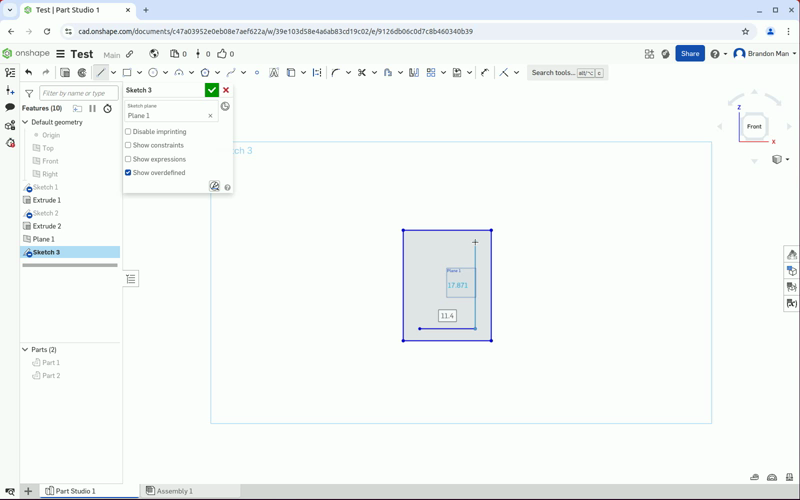
key_down(shift)
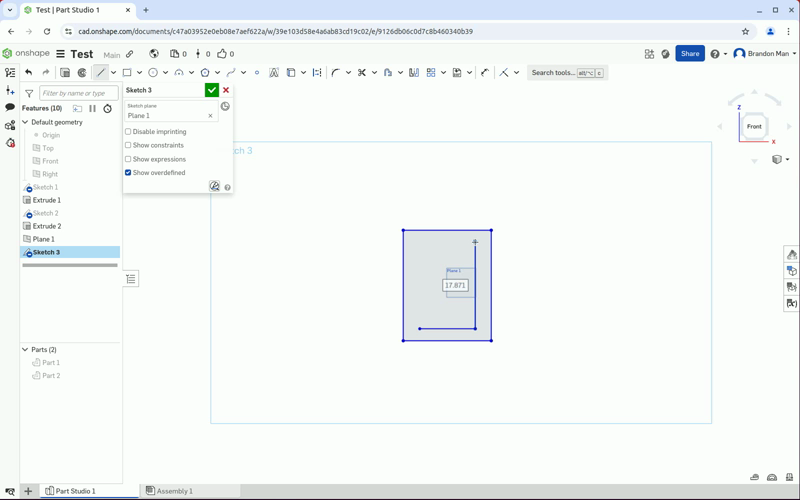
mouse_move(505, 241)
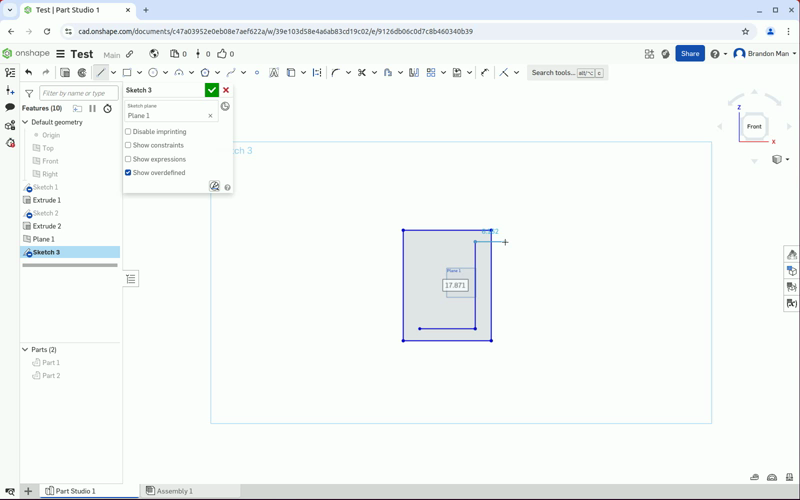
mouse_move(419, 241)
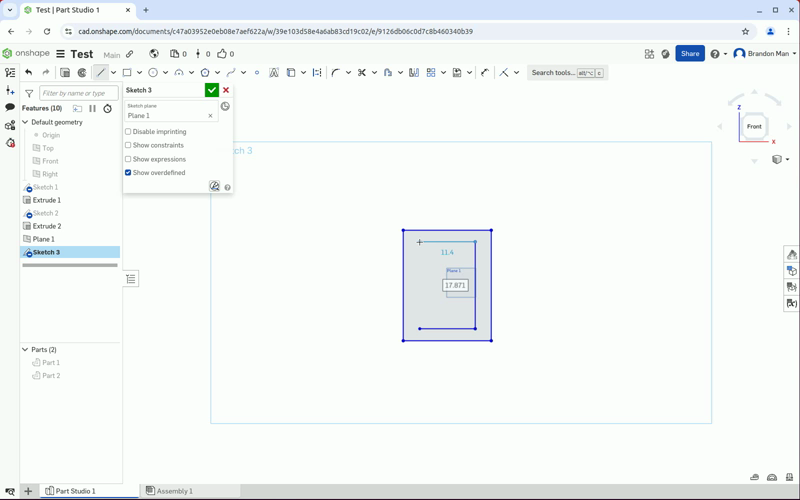
click(419, 241)
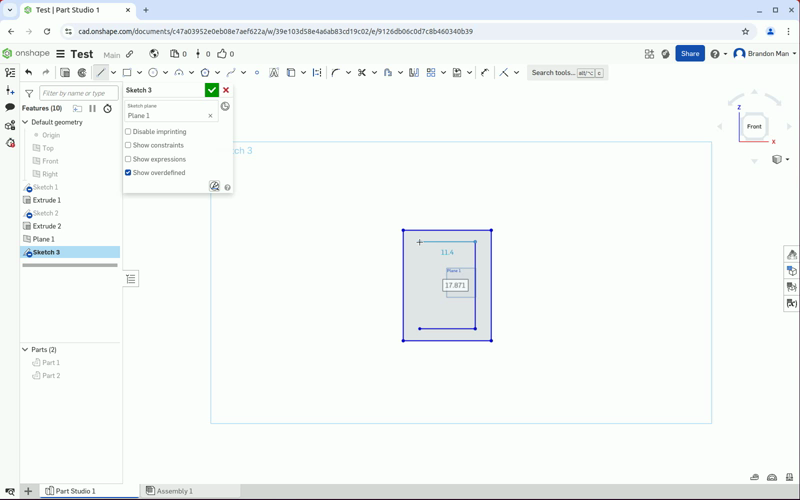
key_up(shift)
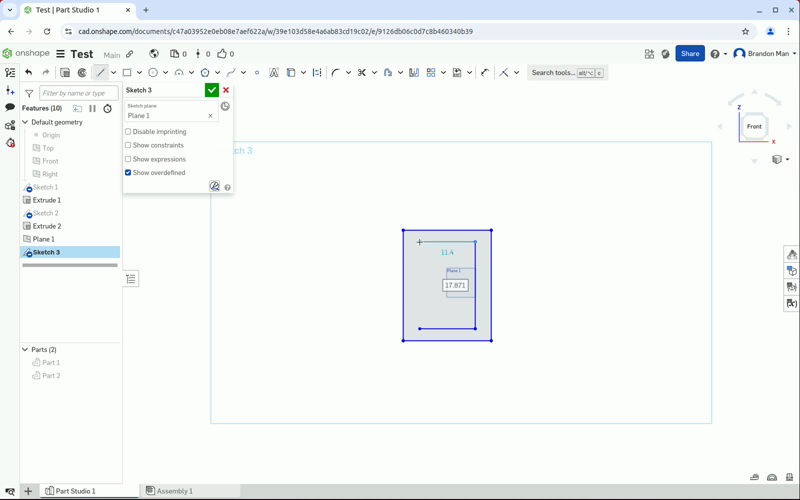
key_down(shift)
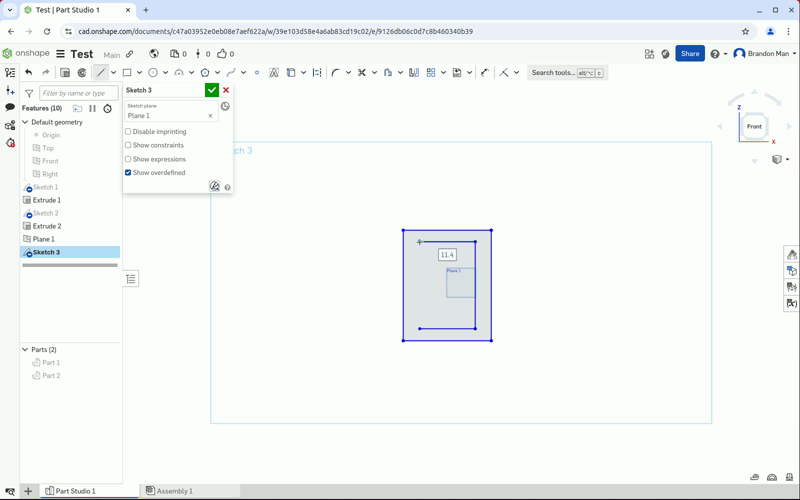
mouse_move(419, 328)
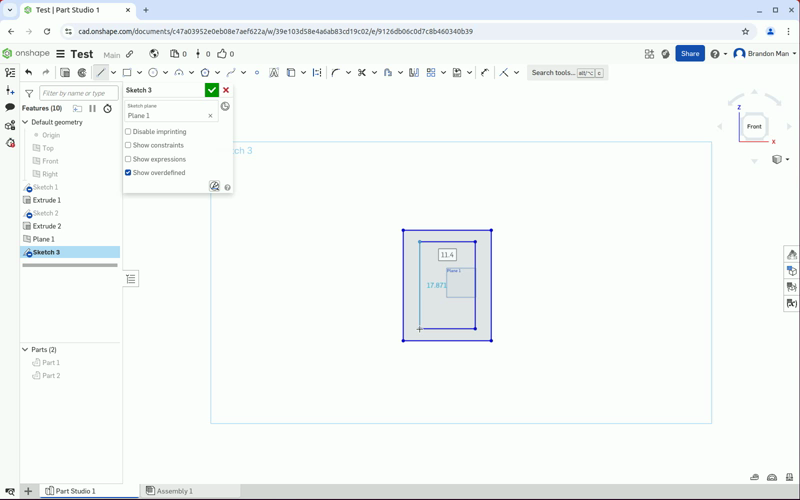
key_up(shift)
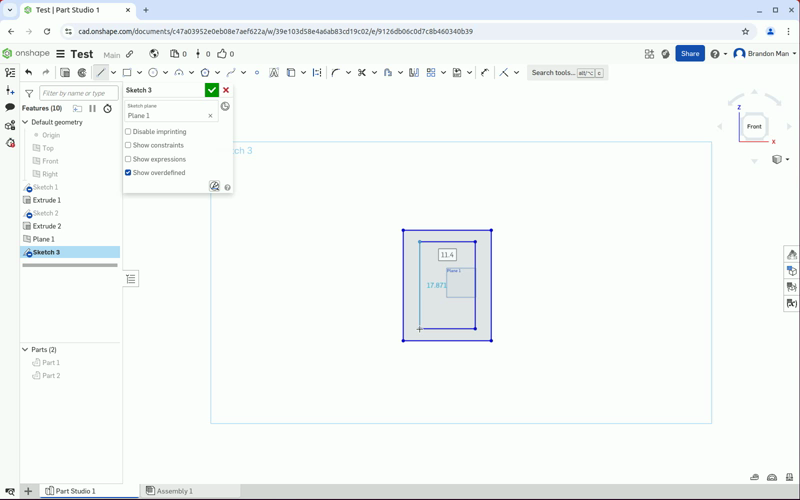
click(419, 328)
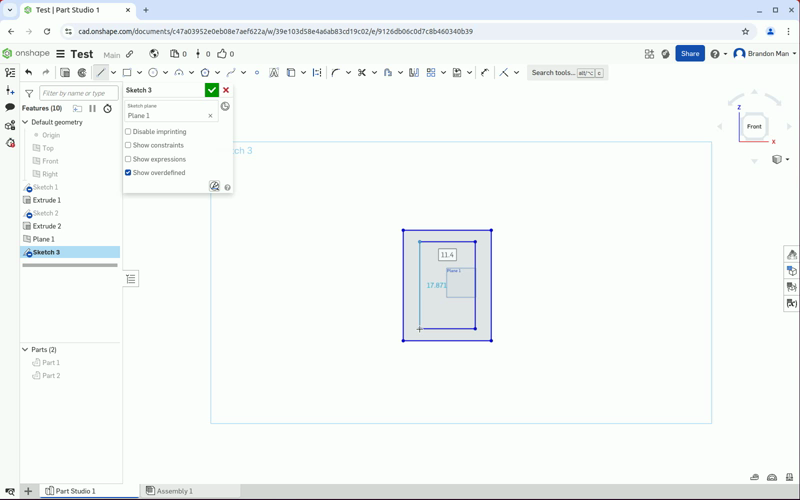
key(esc)
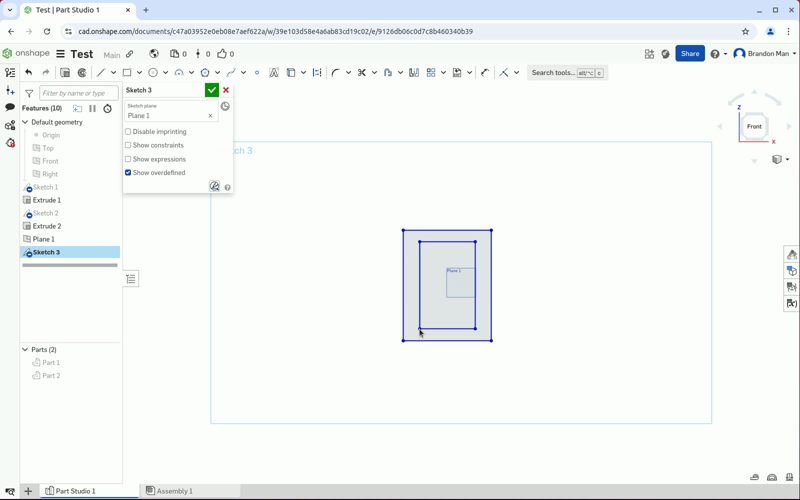
mouse_move(410, 262)
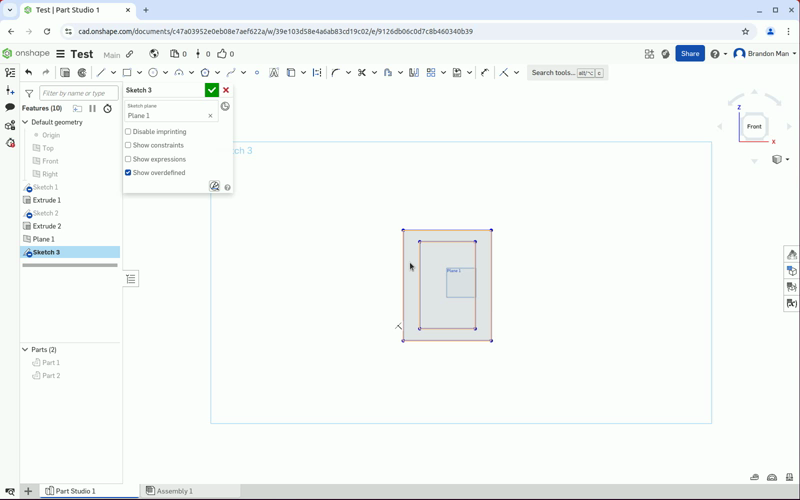
click(410, 262)
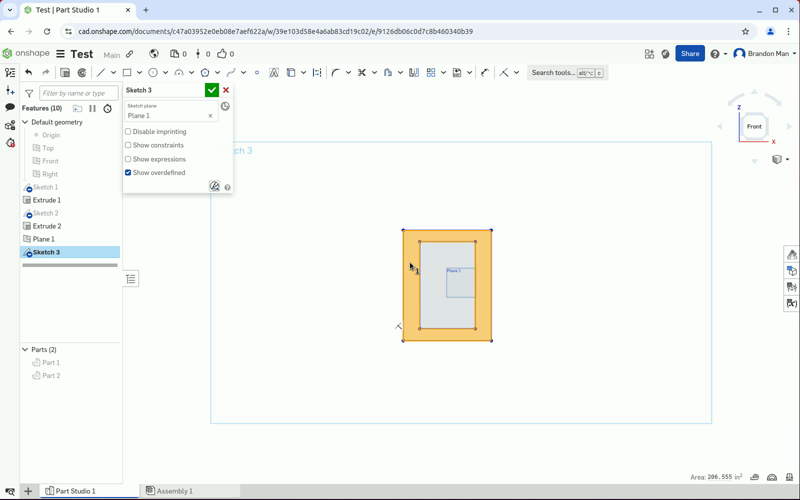
mouse_move(73, 352)
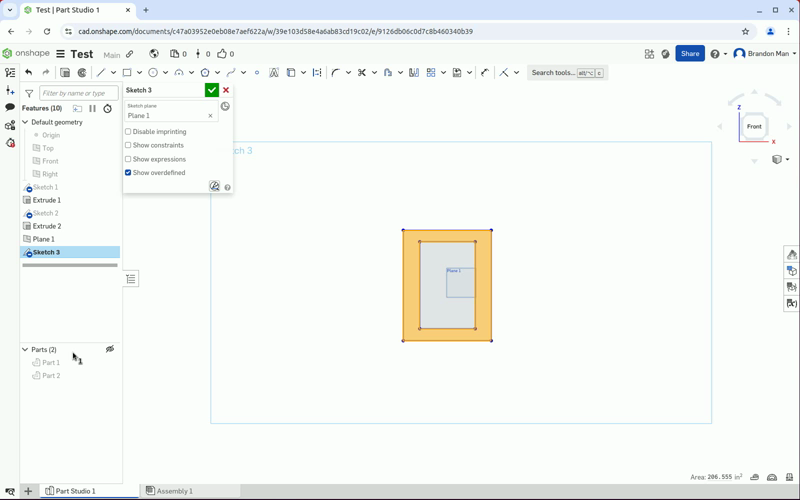
key(shift+y)
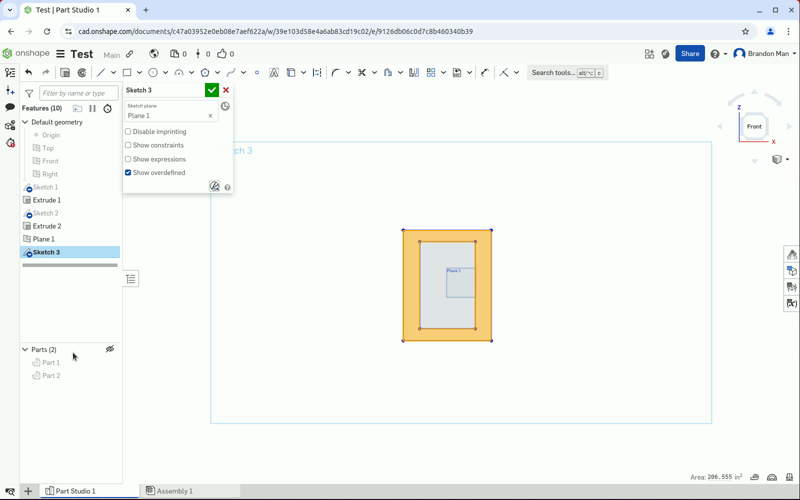
key(shift+e)
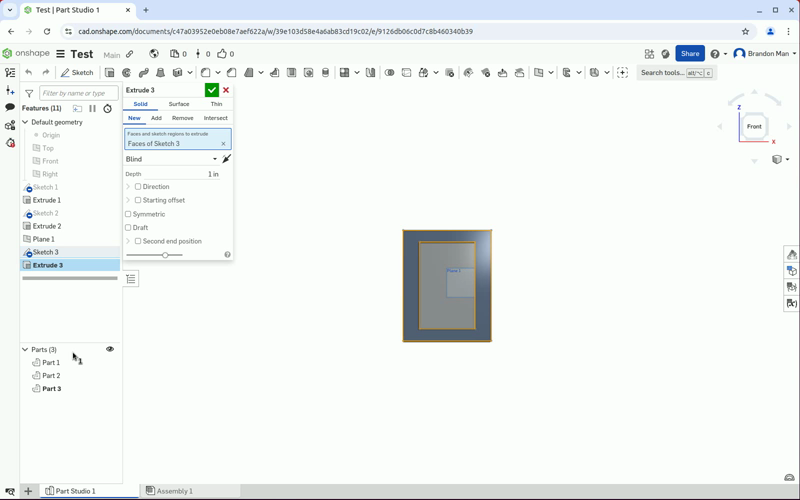
mouse_move(143, 106)
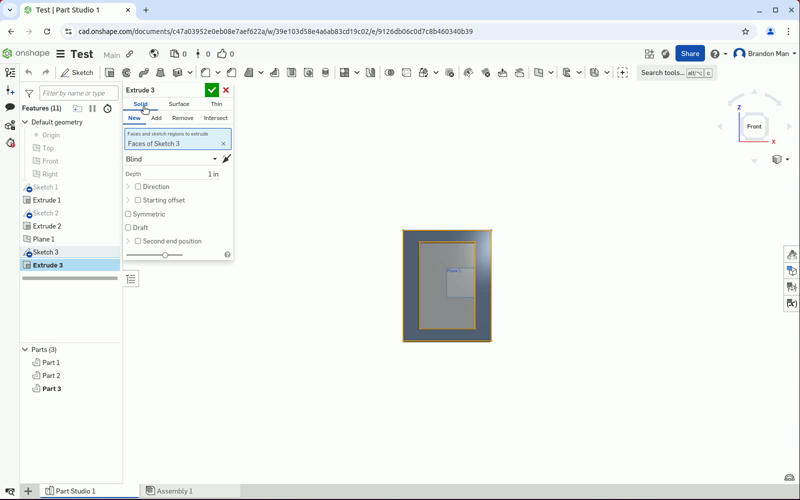
click(143, 106)
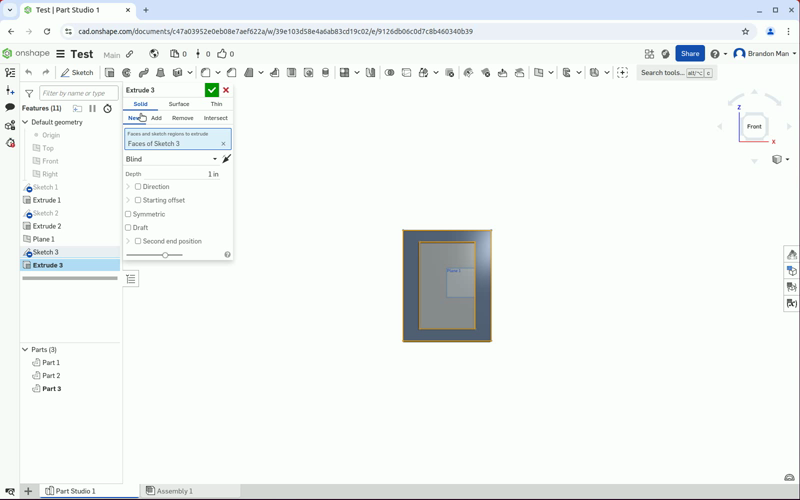
mouse_move(137, 120)
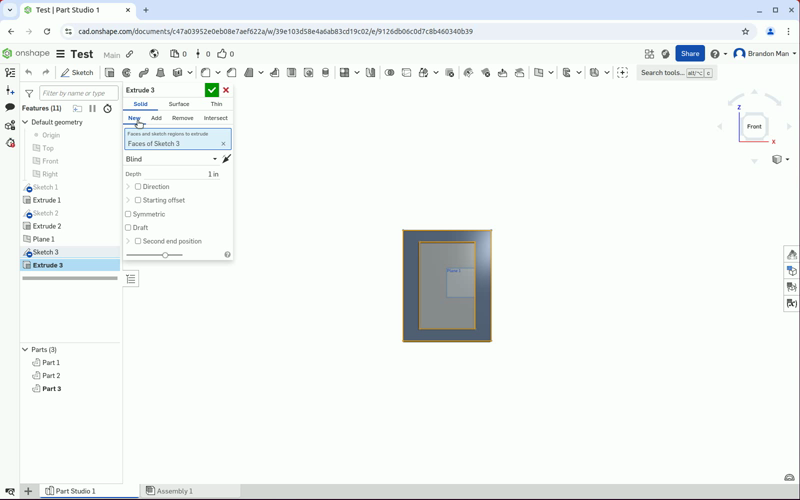
click(137, 120)
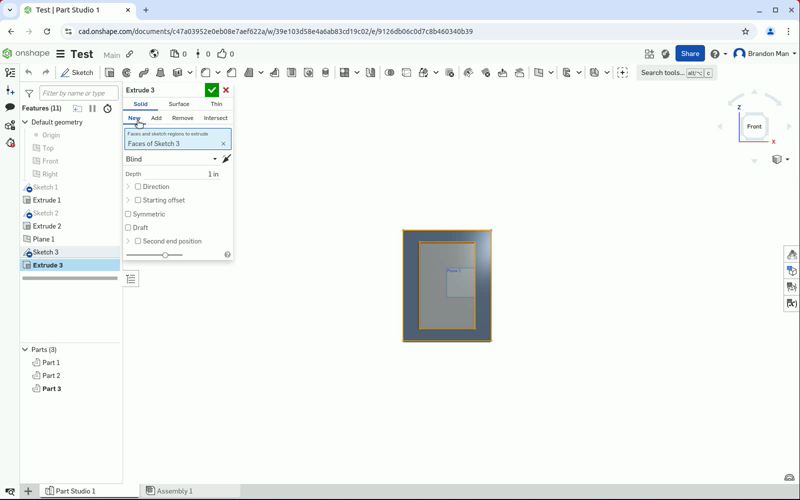
key(tab, 4)
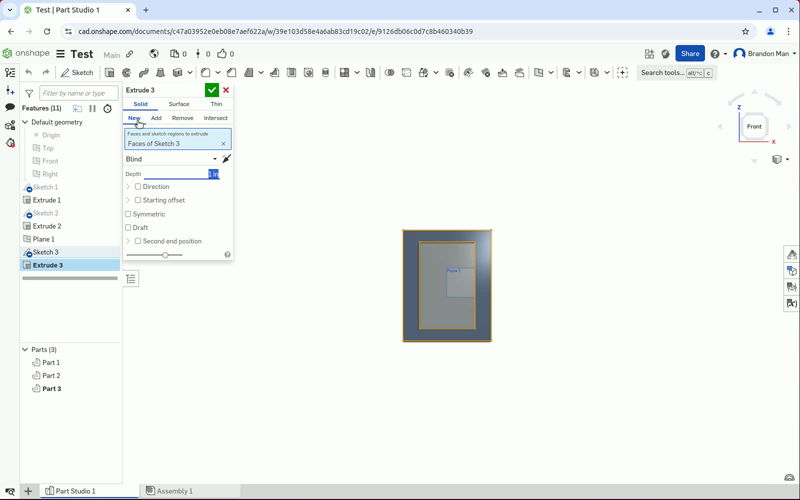
text(4.574)
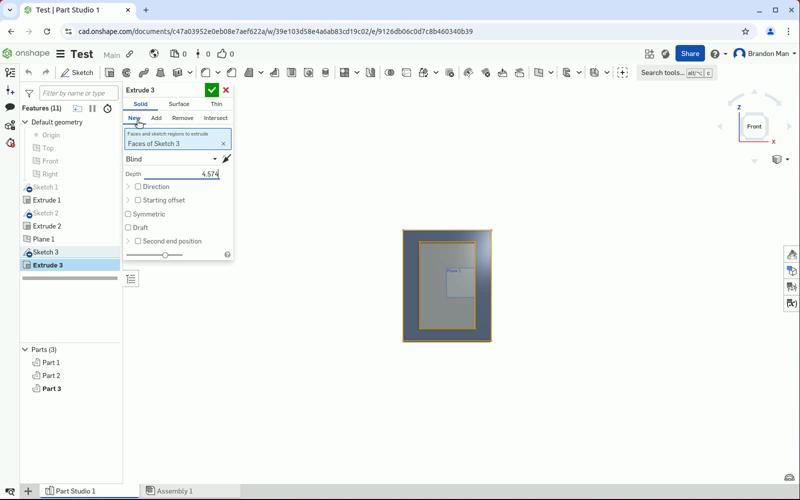
key(enter)
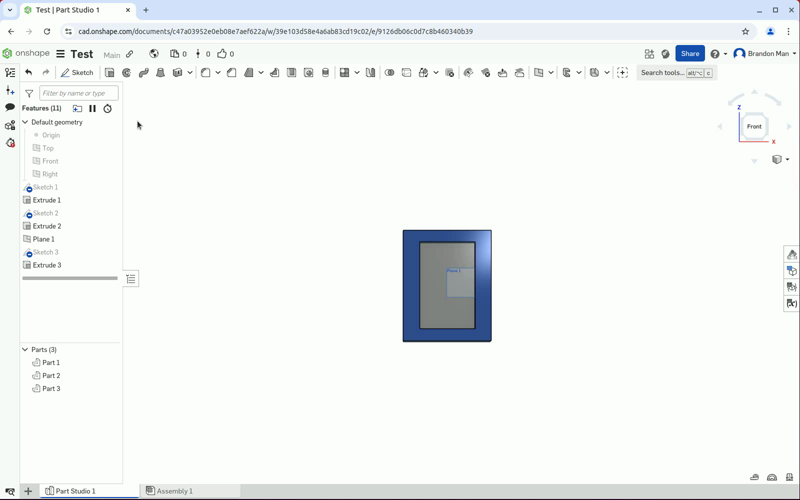
key(shift+h)
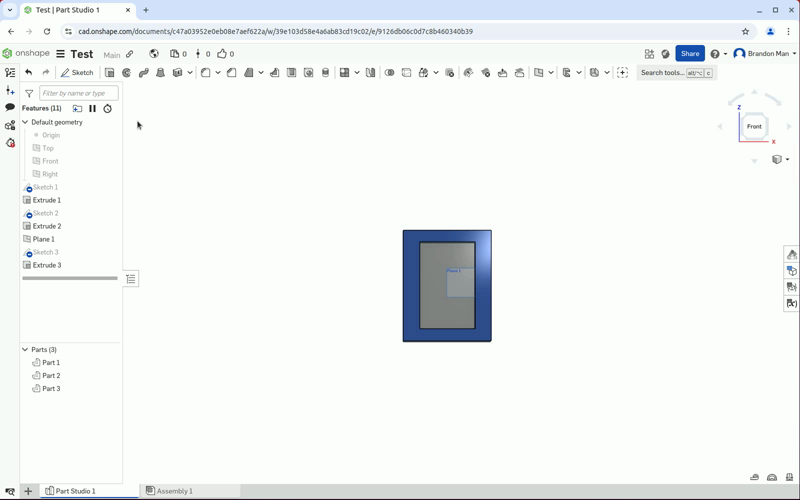
key(shift+h)
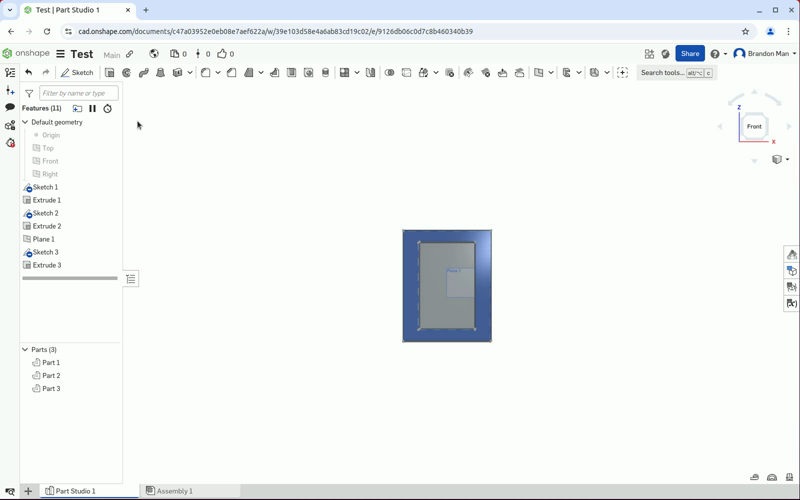
key(shift+7)
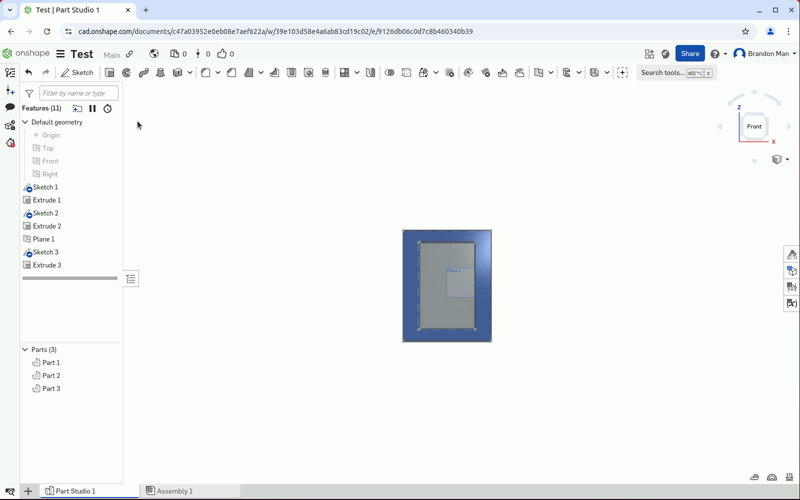
key(left, 2)
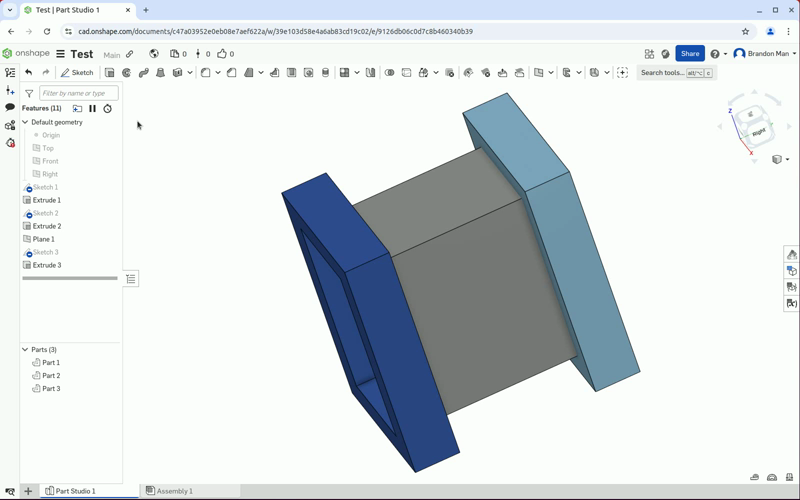
key(down, 2)
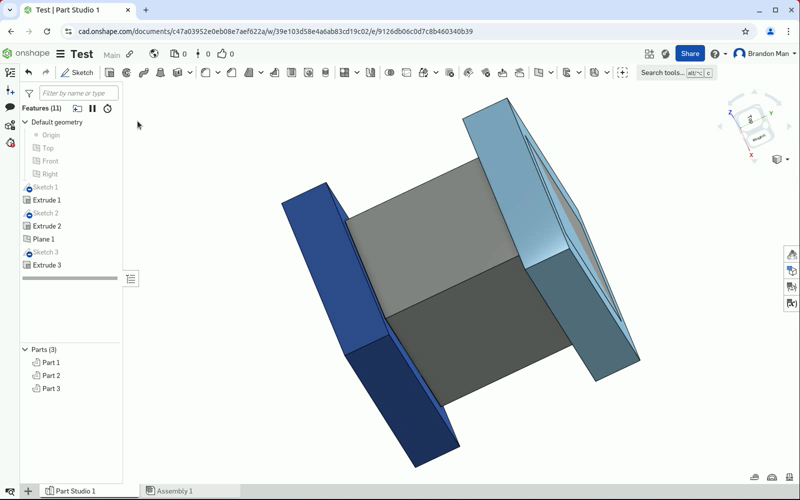
key(up, 2)
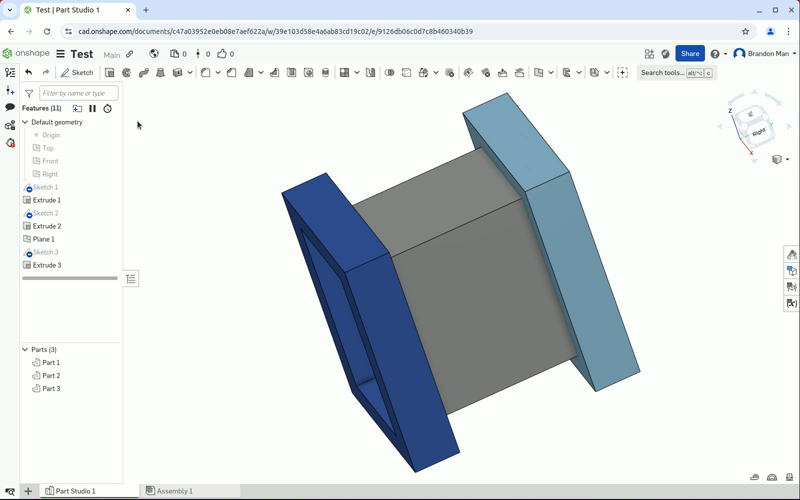
key(right, 2)
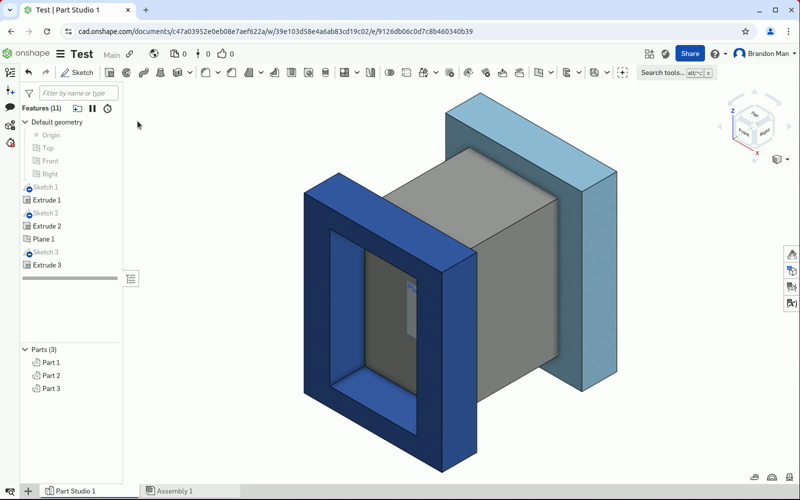
mouse_move(73, 189)
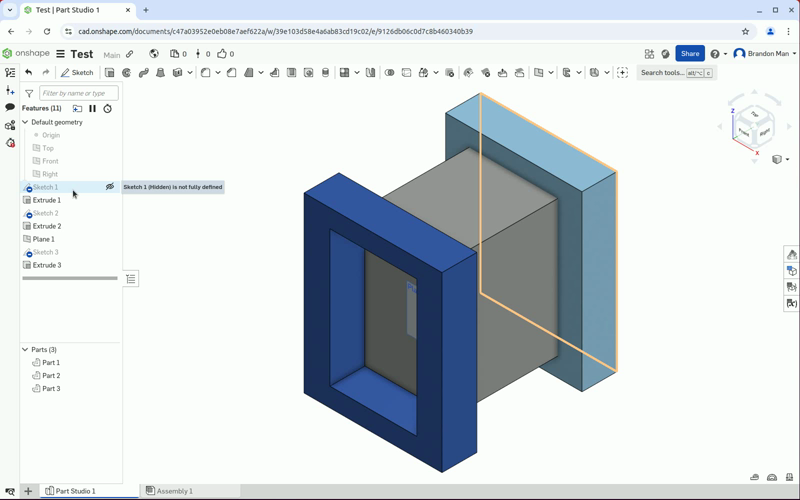
click(73, 189)